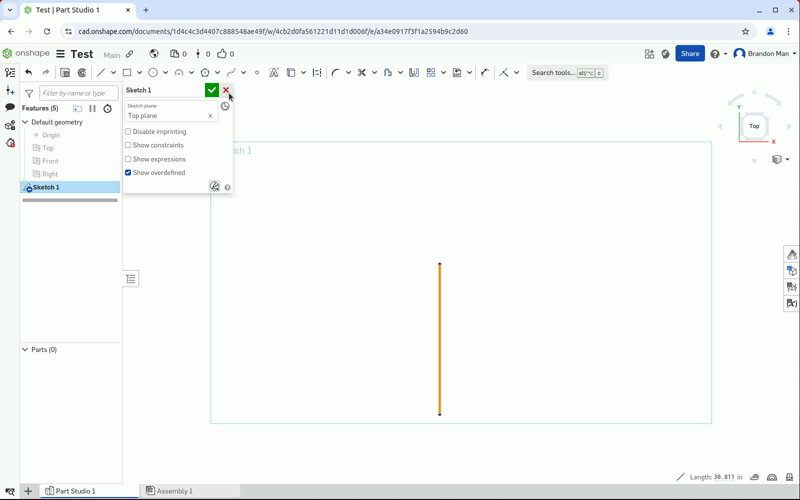
key(shift+h)
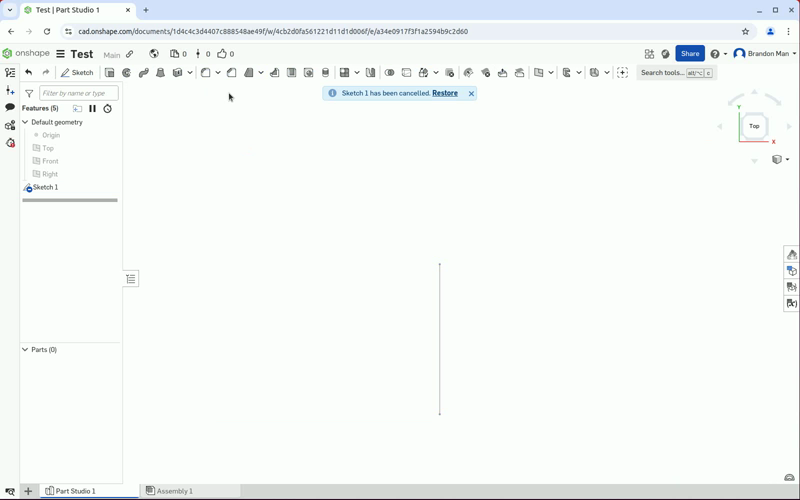
key(shift+s)
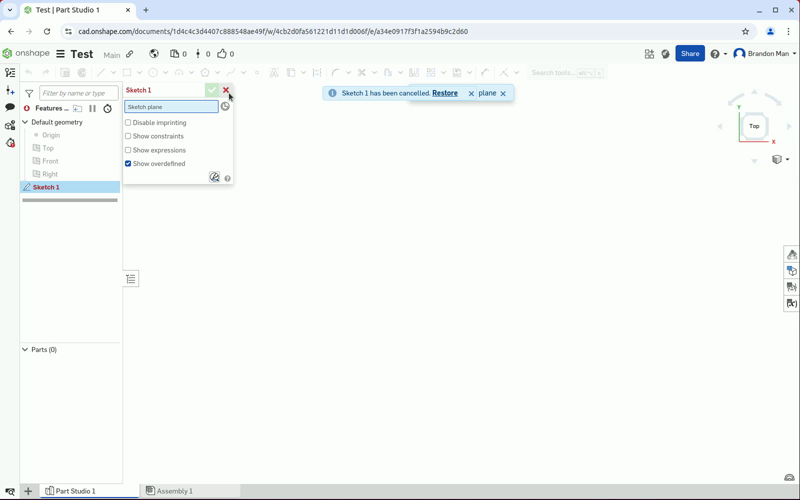
mouse_move(73, 150)
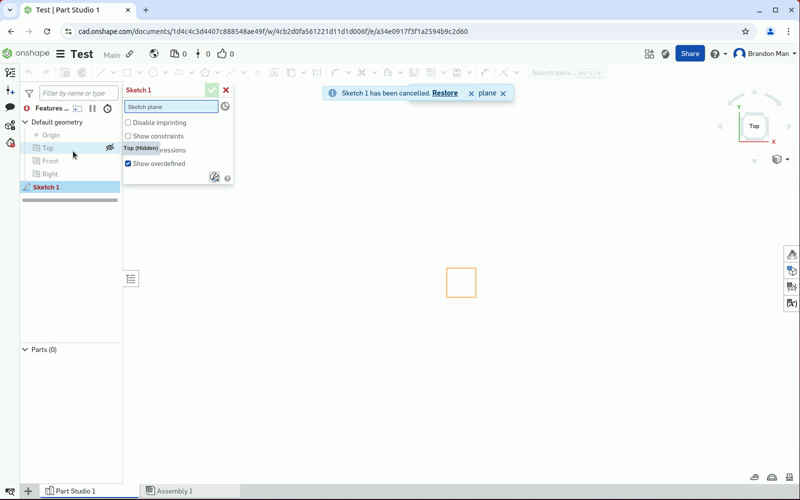
click(73, 150)
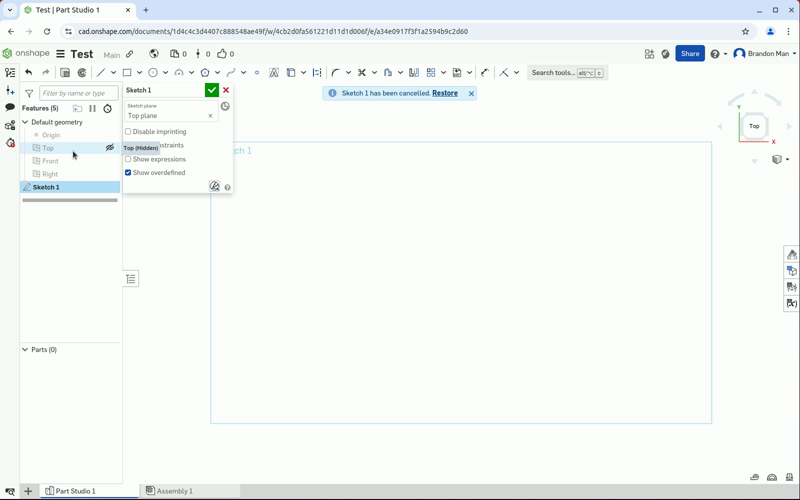
mouse_move(73, 352)
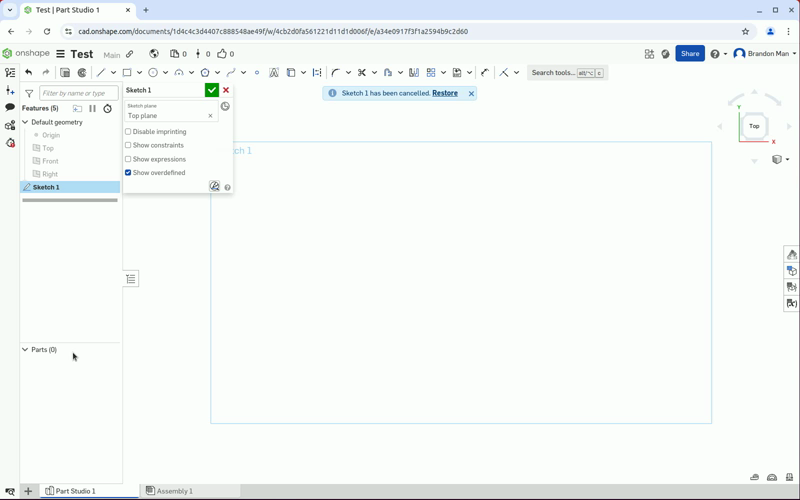
key(y)
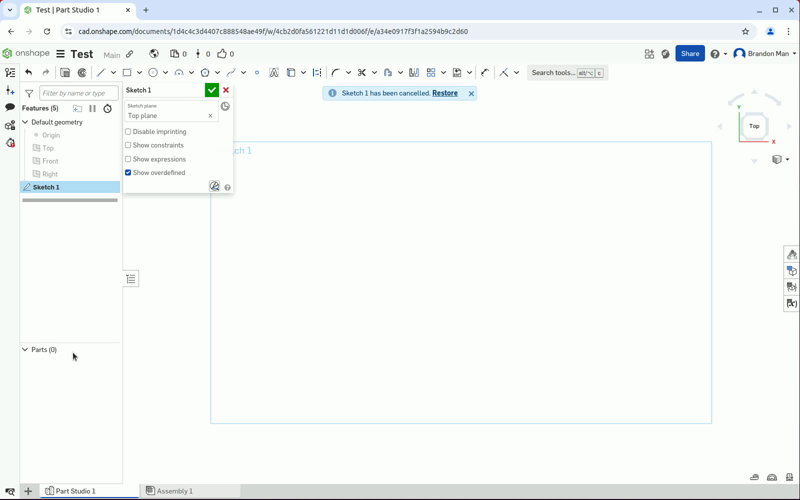
key(l)
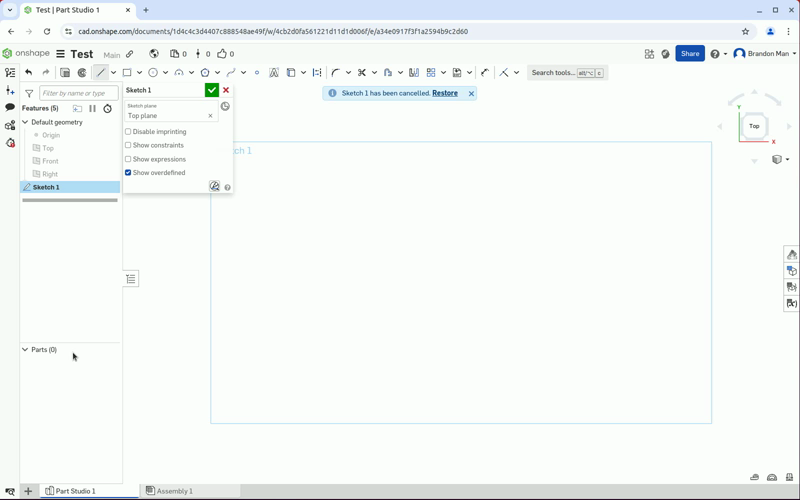
key_down(shift)
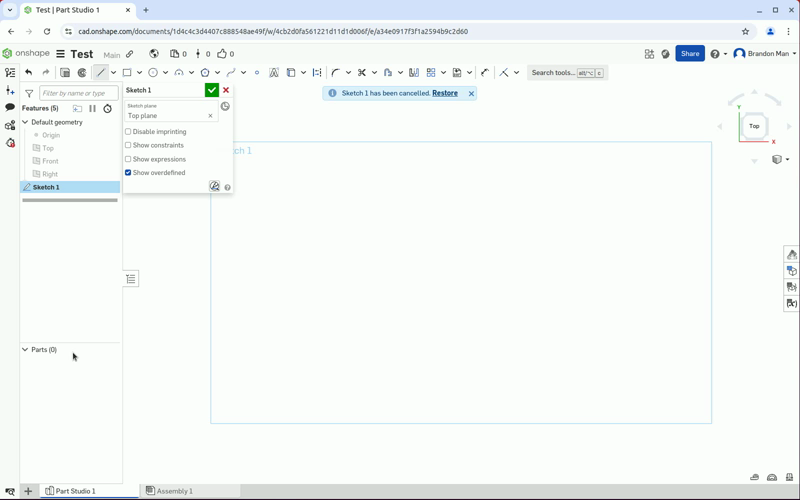
mouse_move(359, 327)
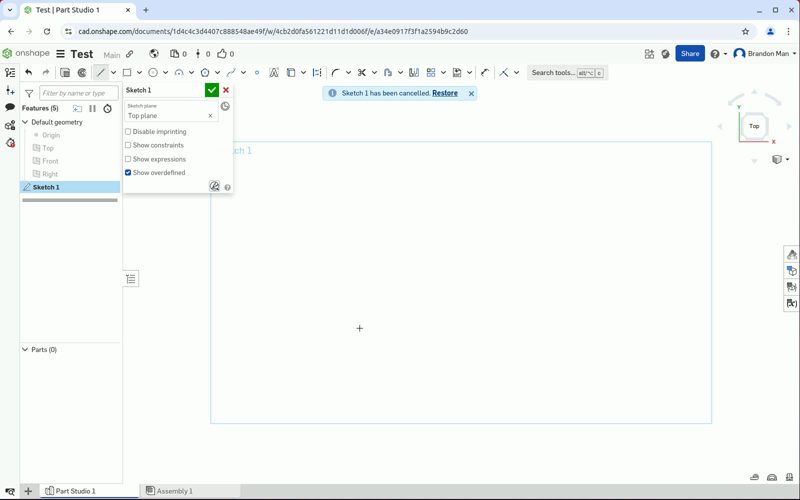
click(359, 327)
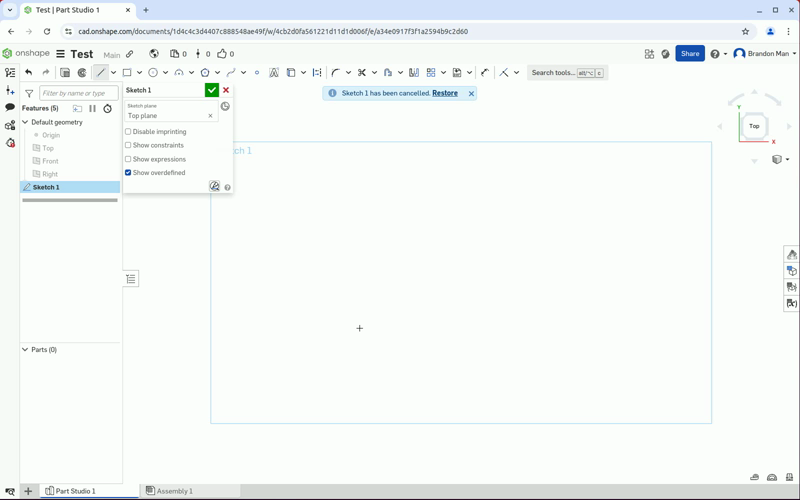
key_up(shift)
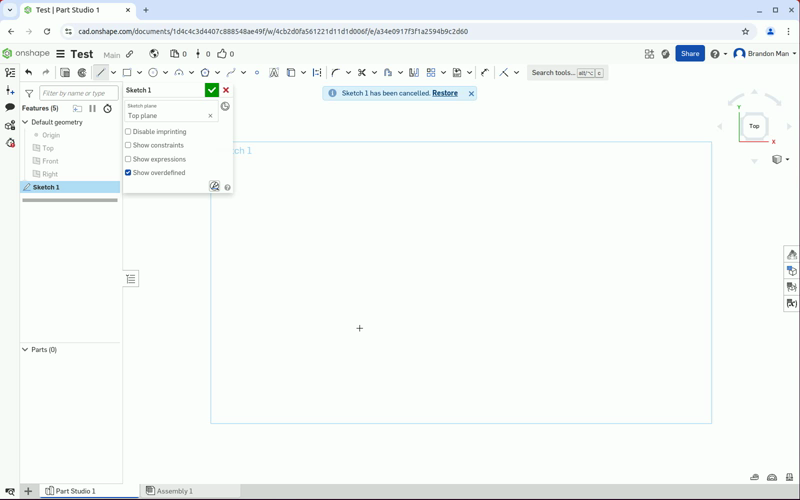
key_down(shift)
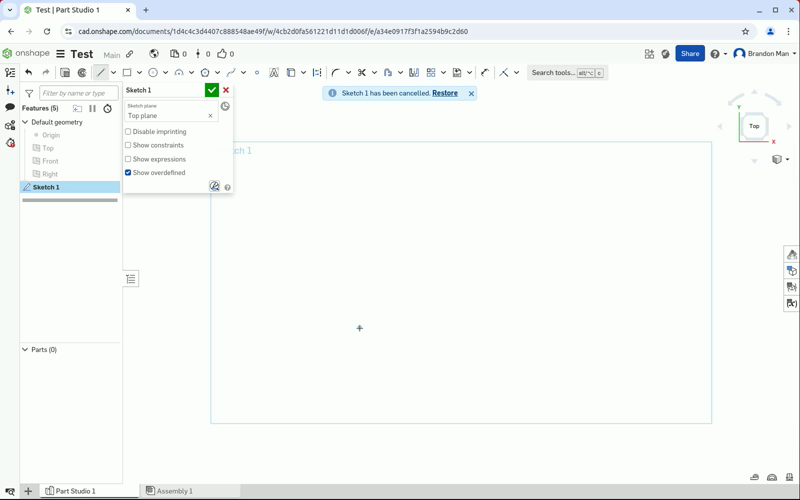
mouse_move(568, 327)
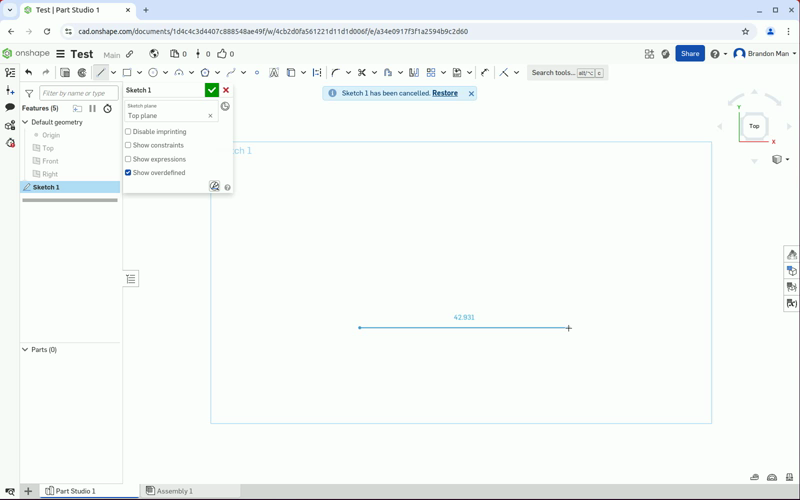
click(568, 327)
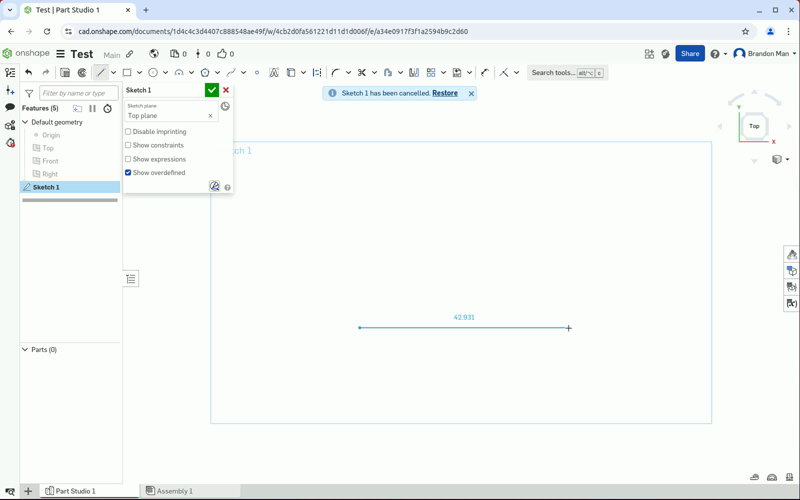
key_up(shift)
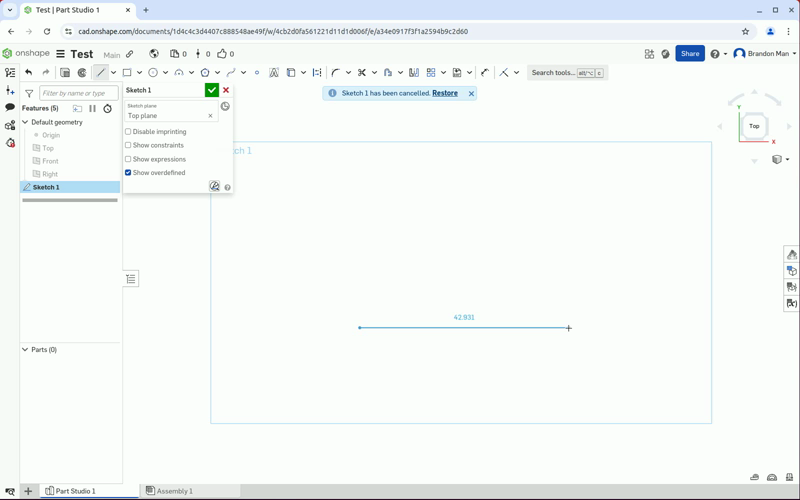
key_down(shift)
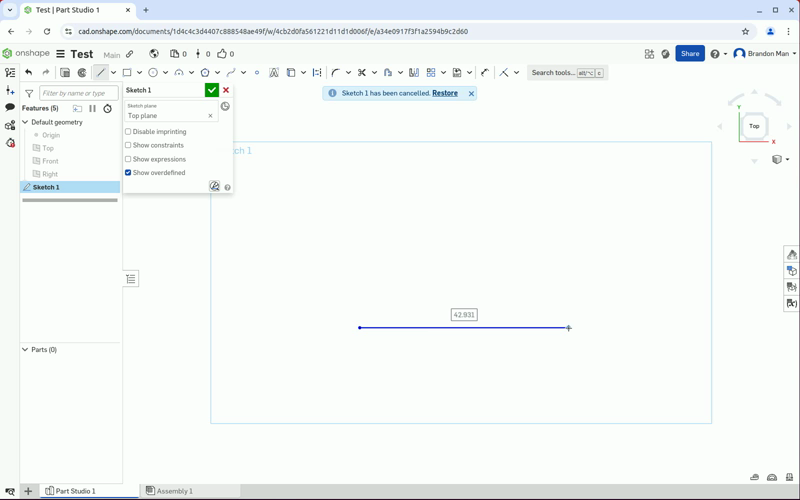
mouse_move(568, 171)
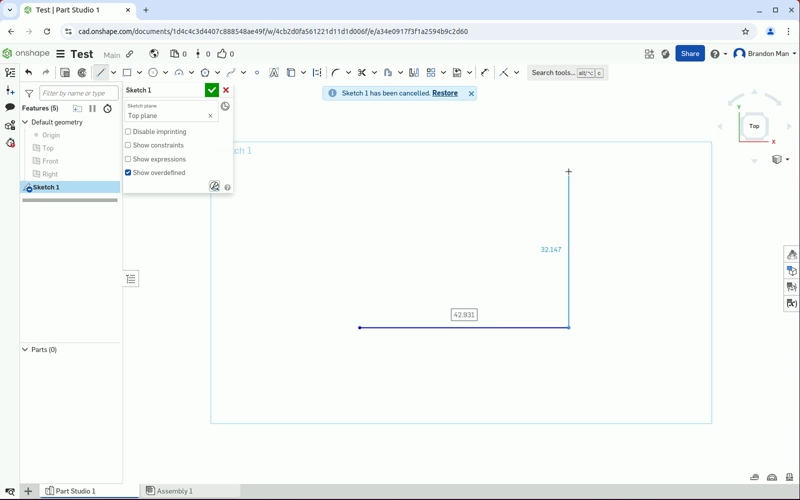
click(568, 171)
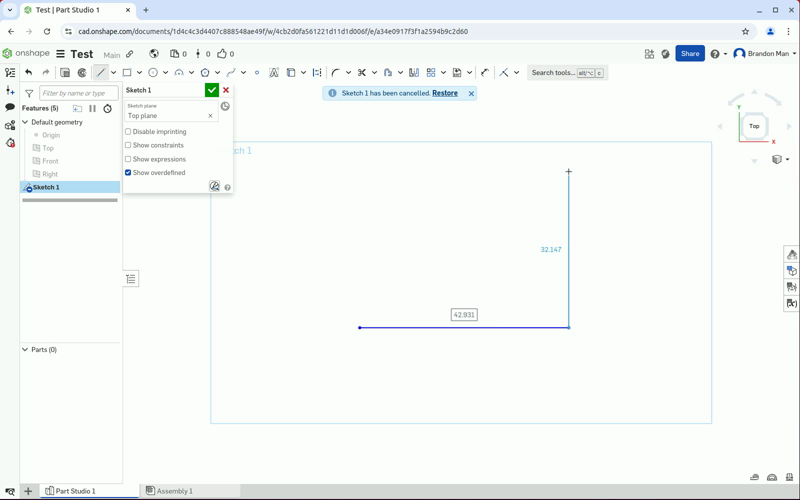
key_up(shift)
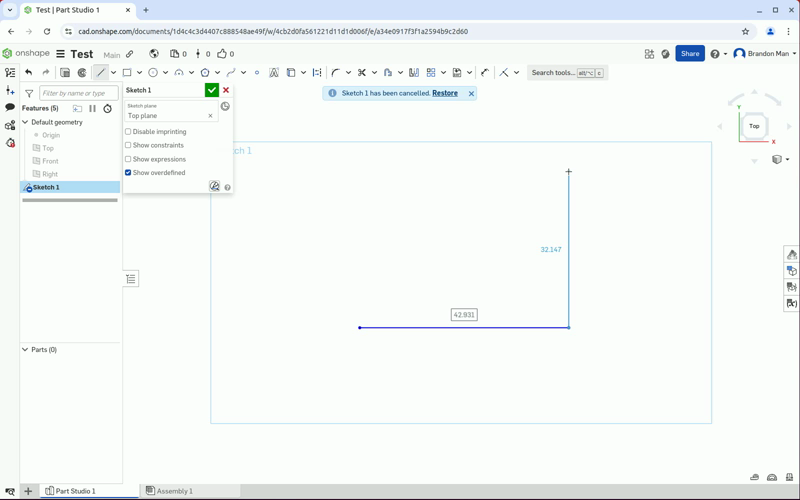
key_down(shift)
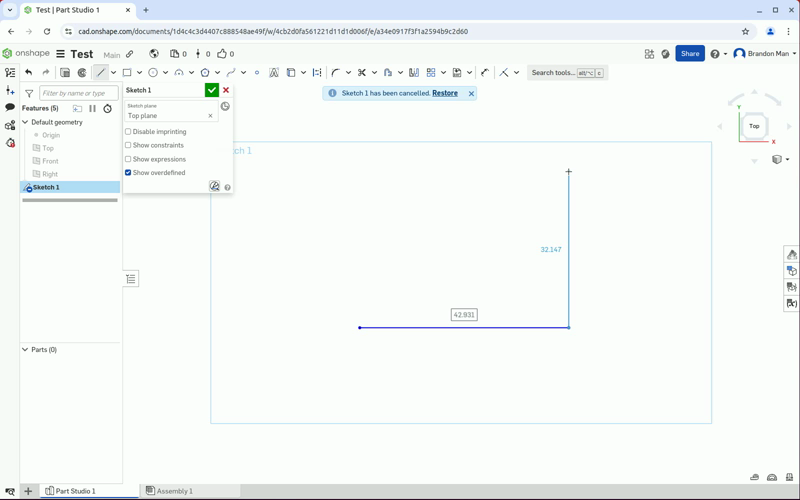
mouse_move(359, 171)
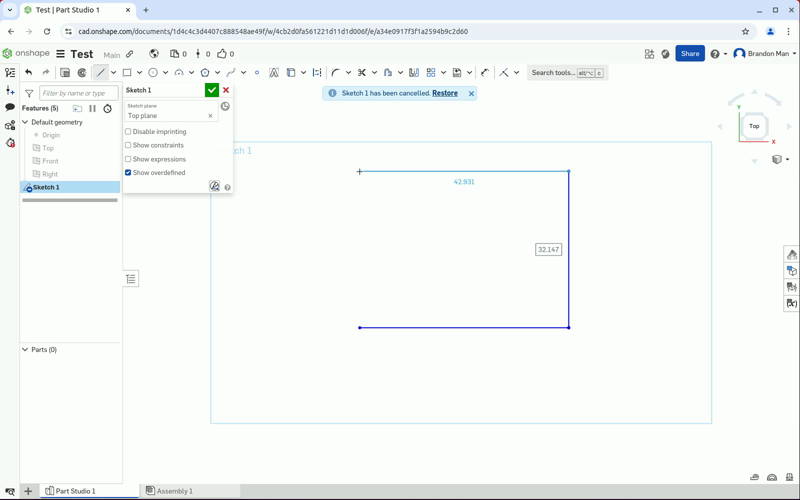
click(359, 171)
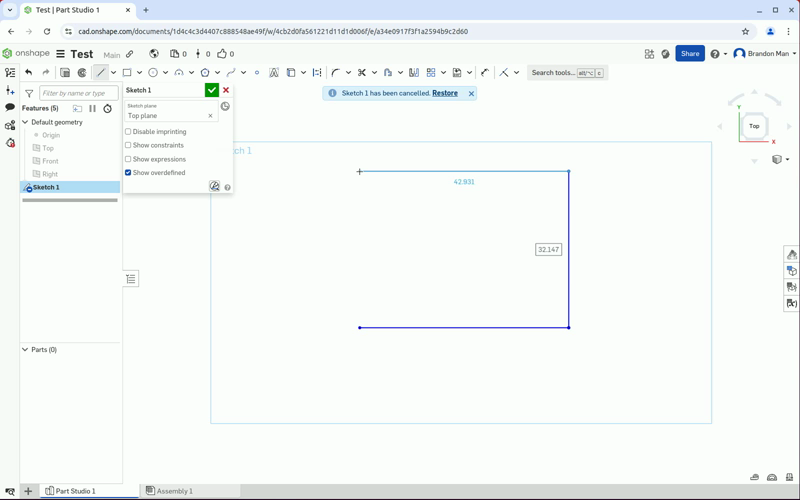
key_up(shift)
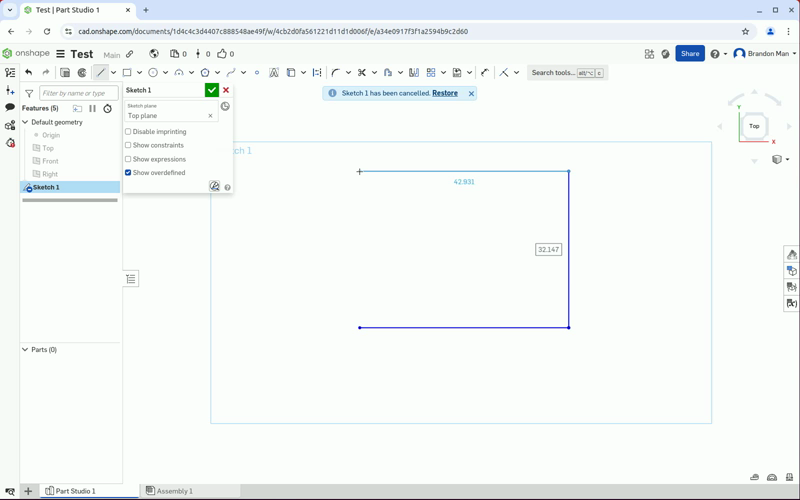
key_down(shift)
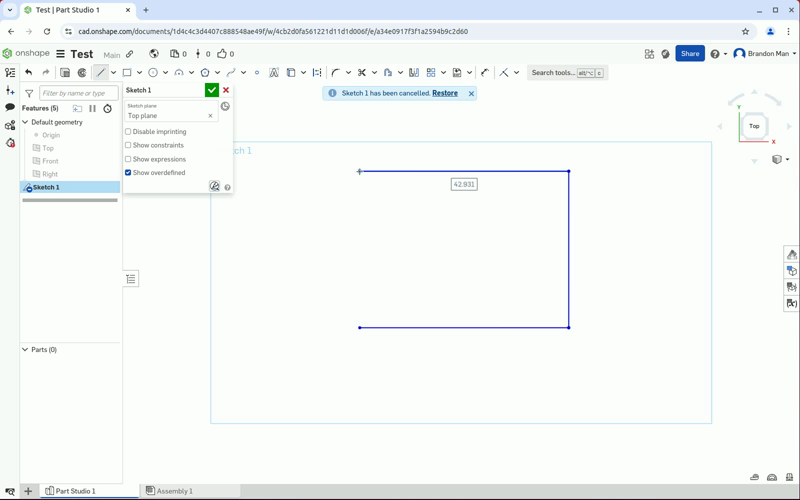
mouse_move(359, 327)
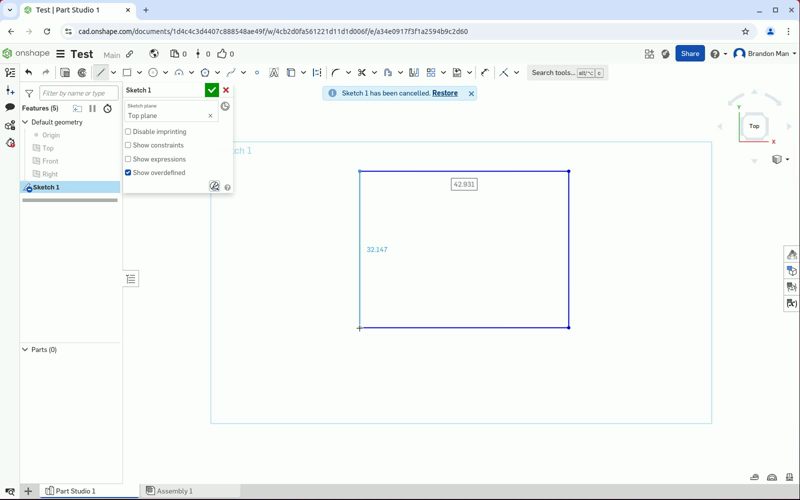
key_up(shift)
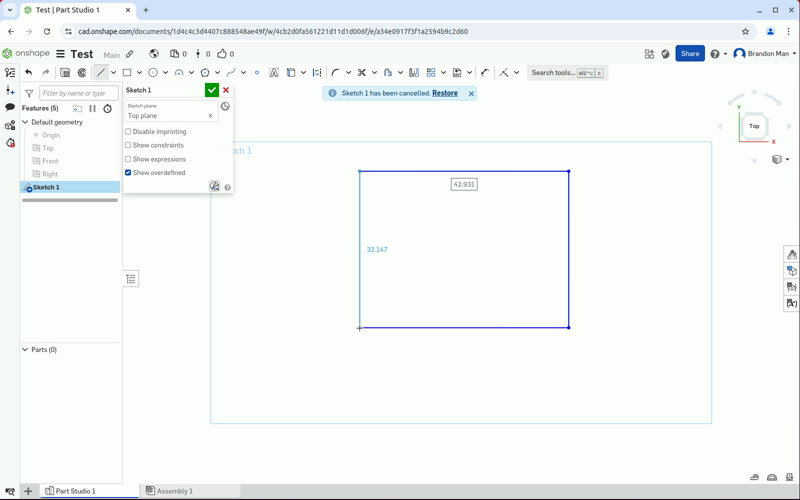
click(359, 327)
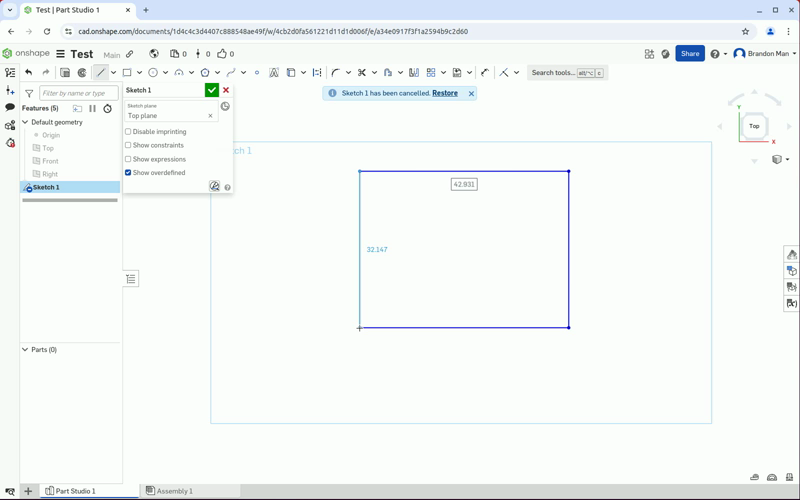
key(esc)
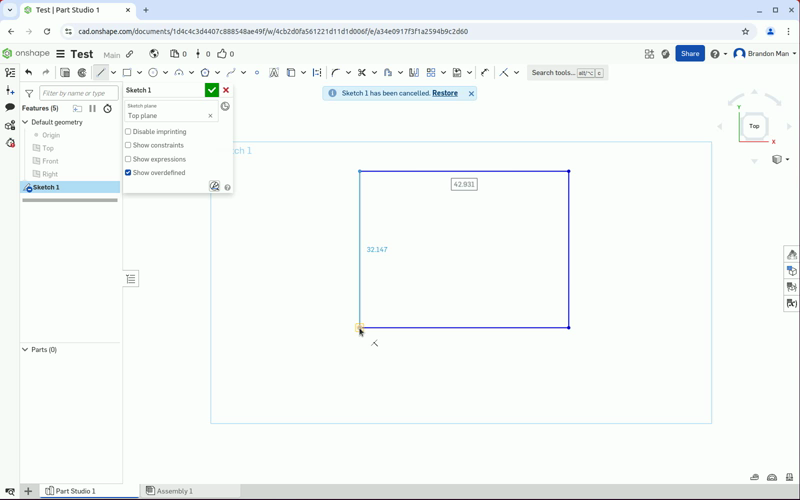
mouse_move(470, 305)
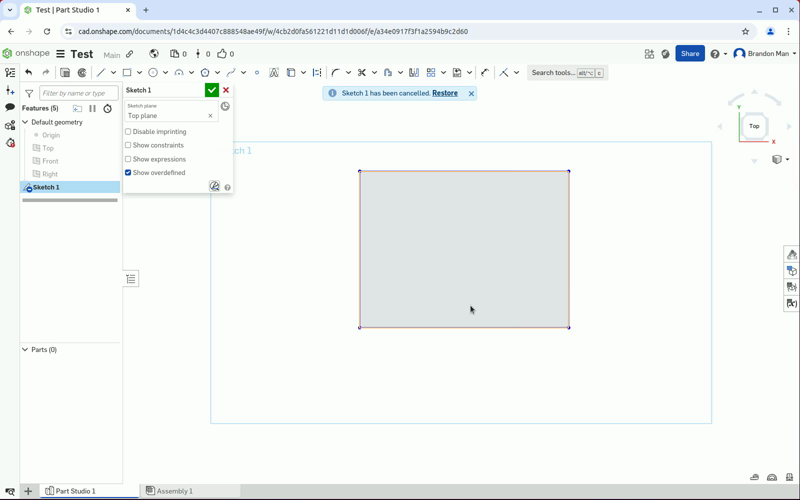
click(470, 305)
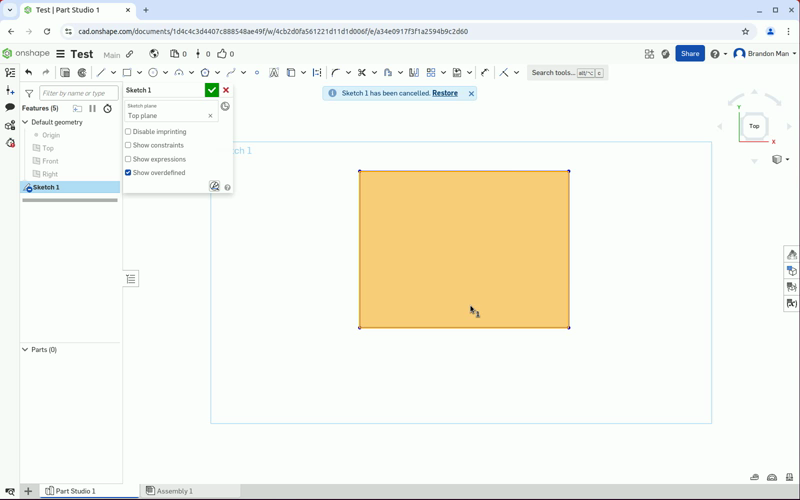
mouse_move(73, 352)
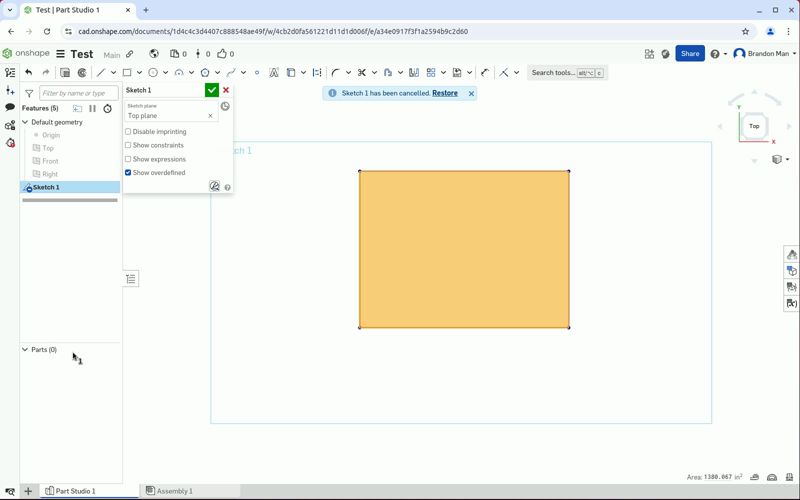
key(shift+y)
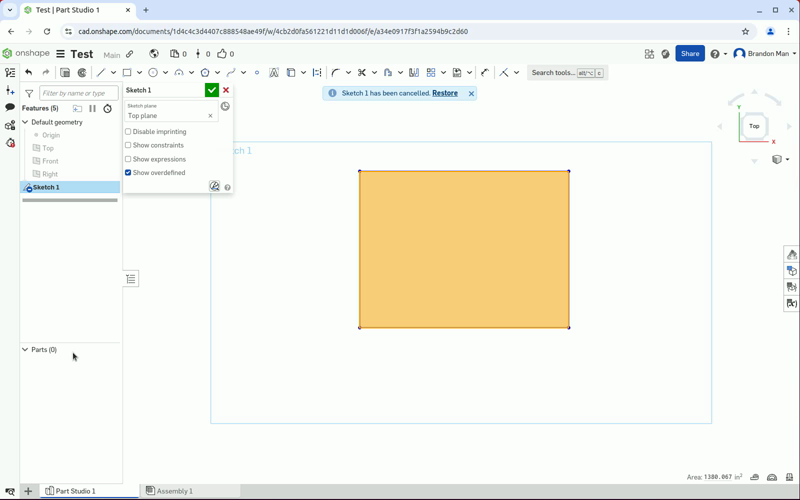
key(shift+e)
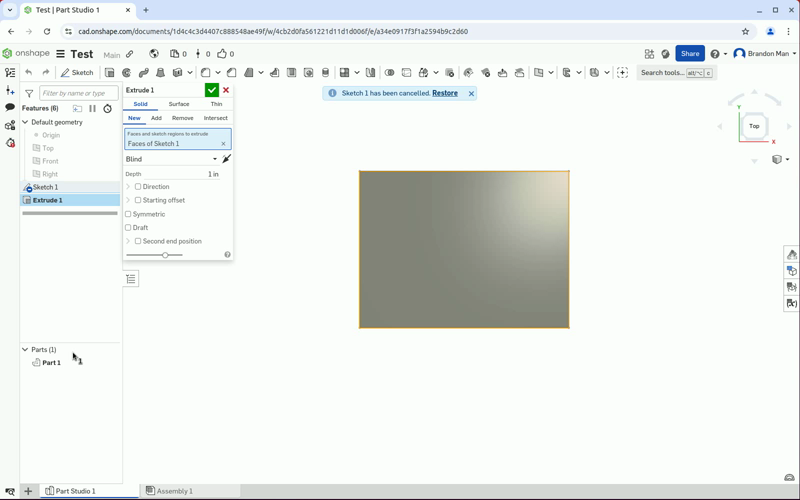
mouse_move(143, 106)
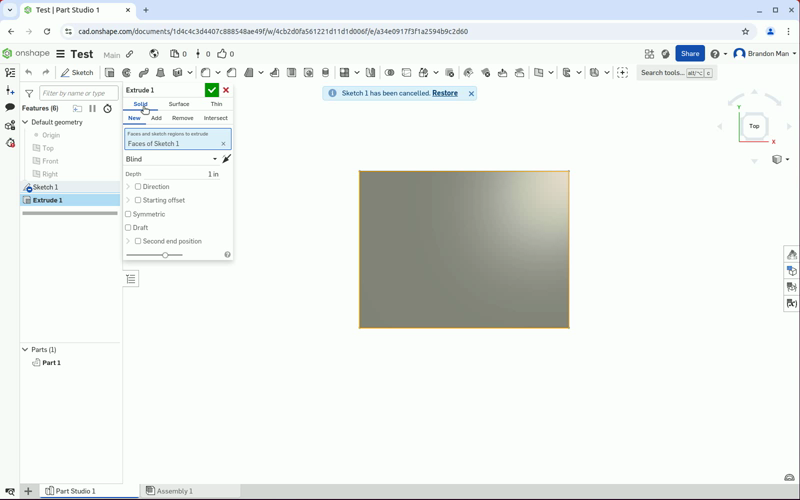
click(143, 106)
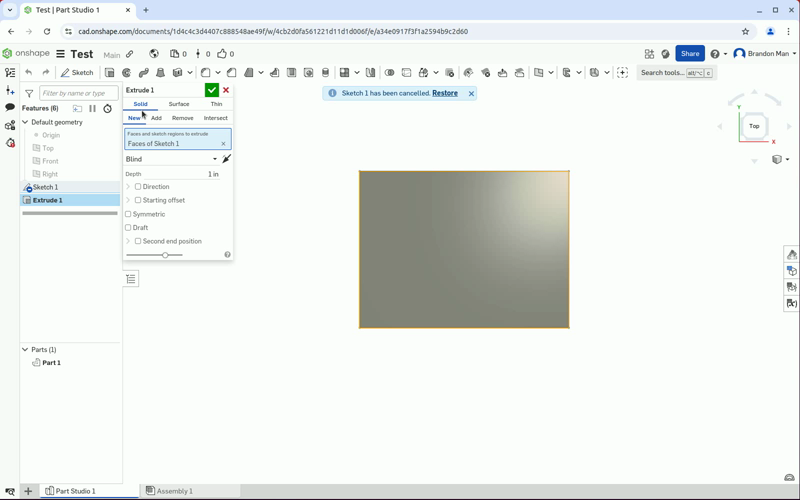
mouse_move(137, 120)
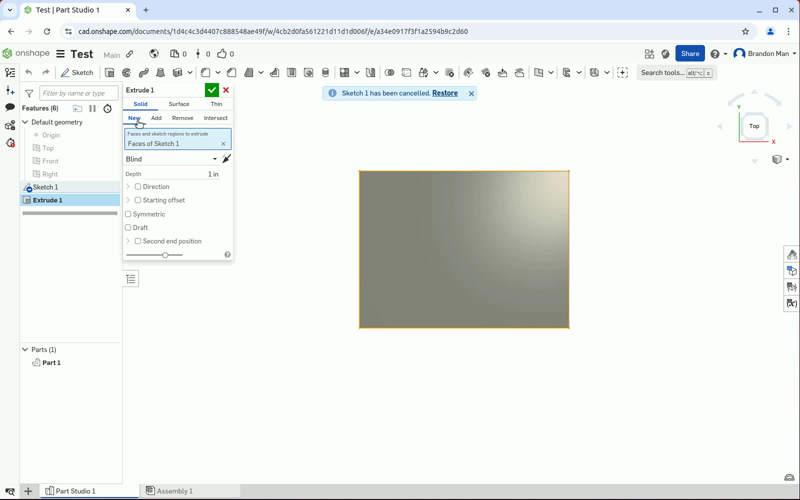
click(137, 120)
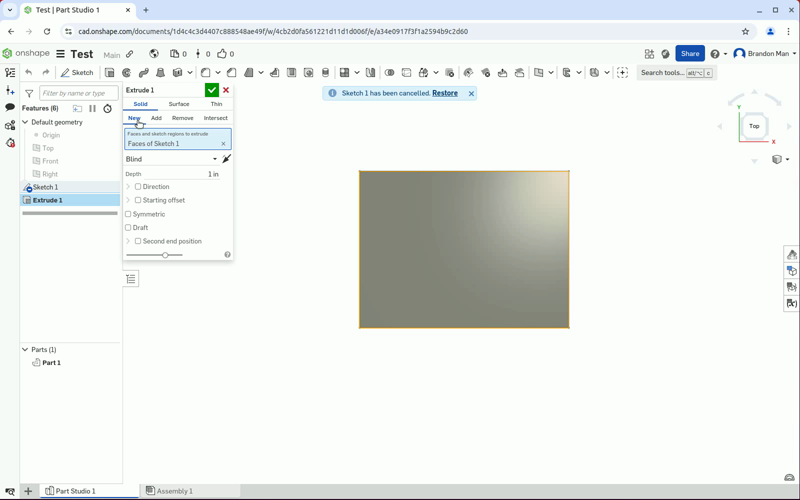
key(tab, 4)
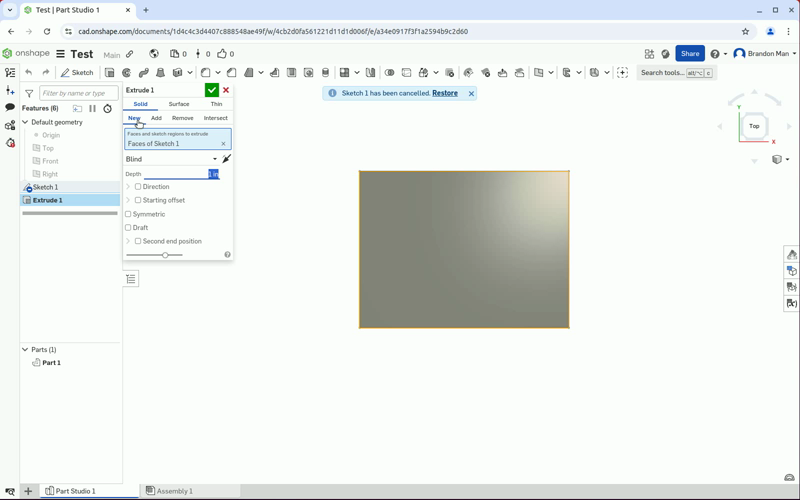
text(21.664)
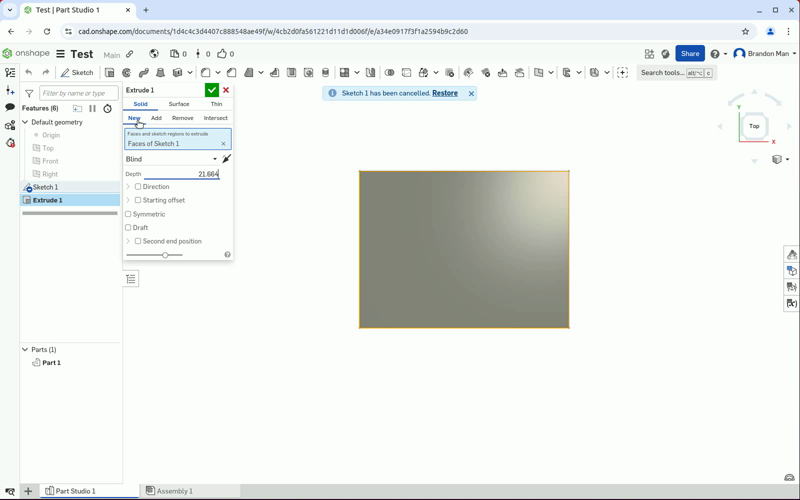
key(enter)
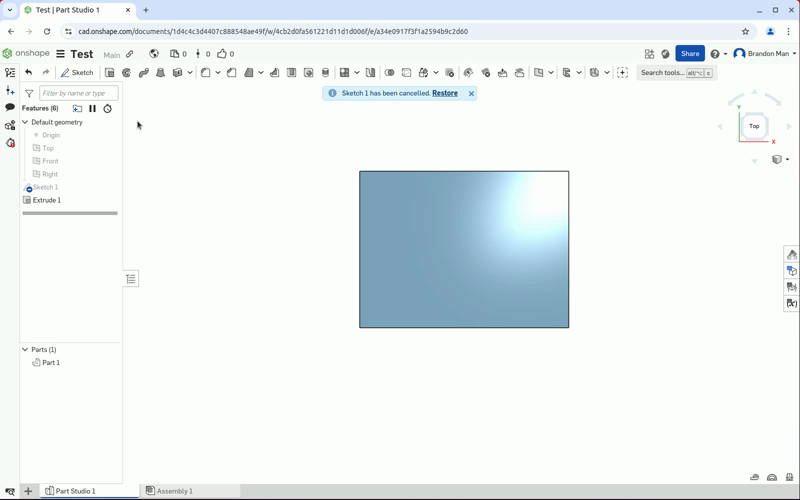
key(shift+h)
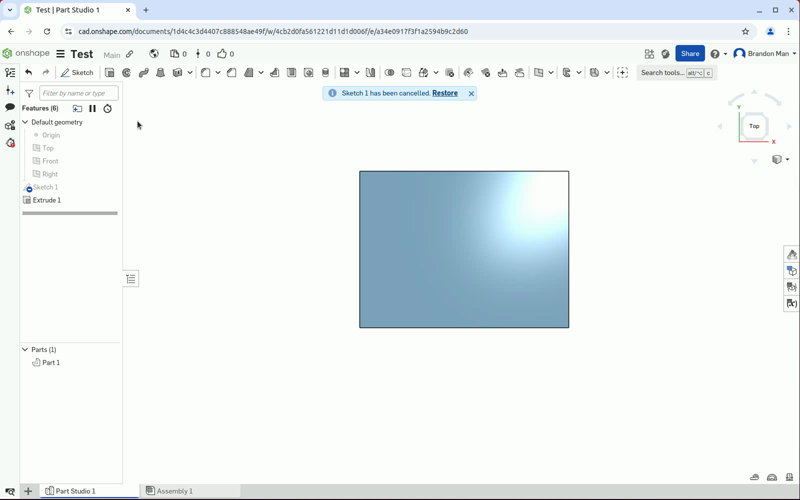
key(shift+h)
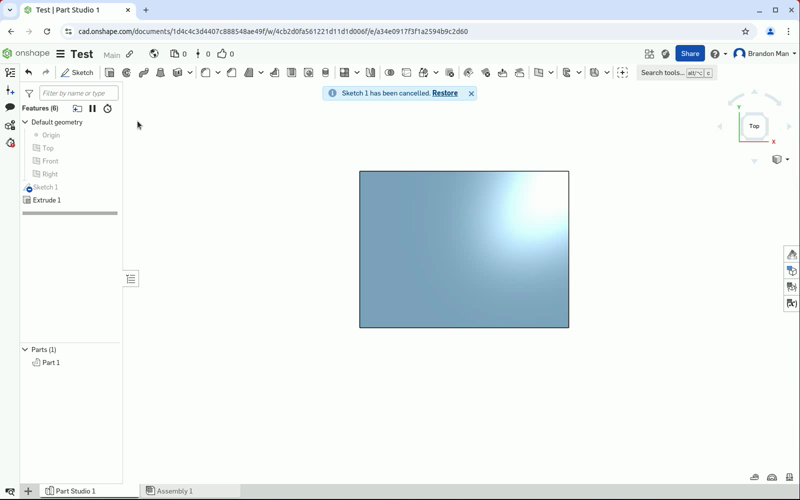
mouse_move(73, 189)
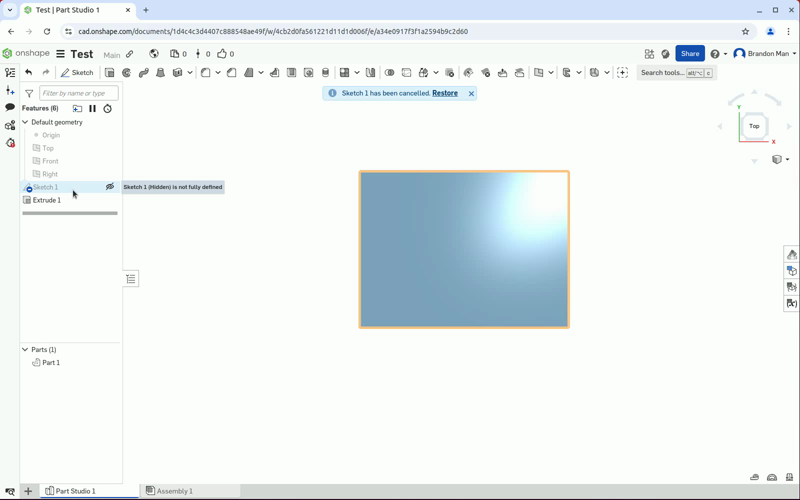
click(73, 189)
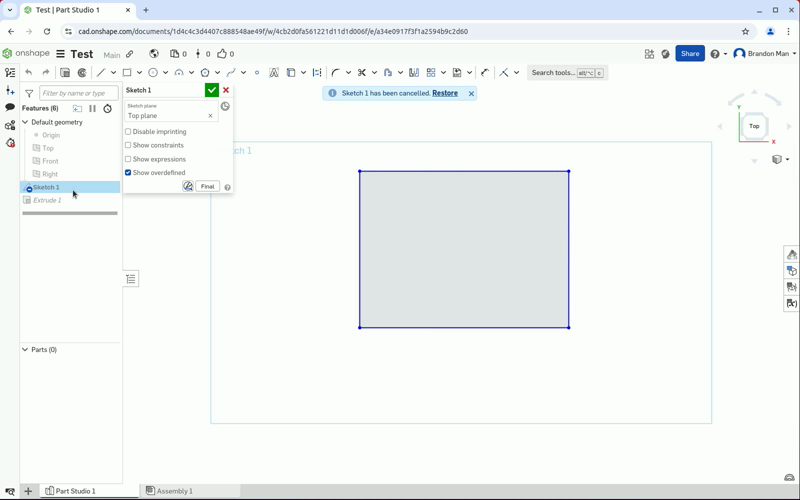
mouse_move(229, 92)
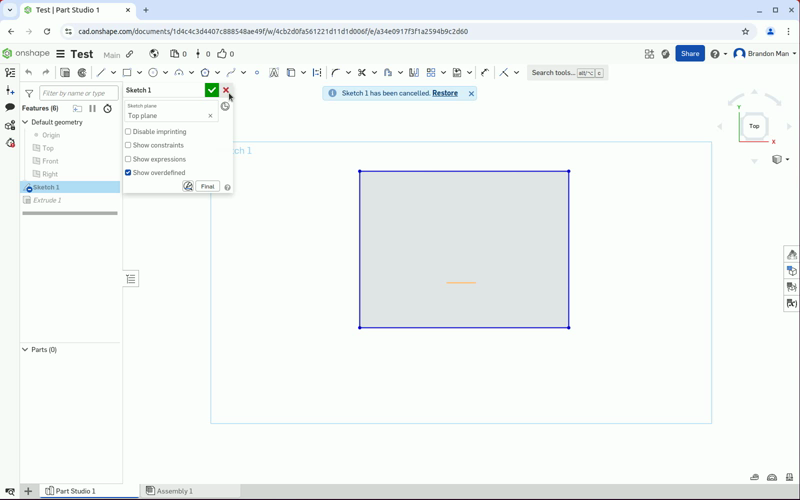
click(229, 92)
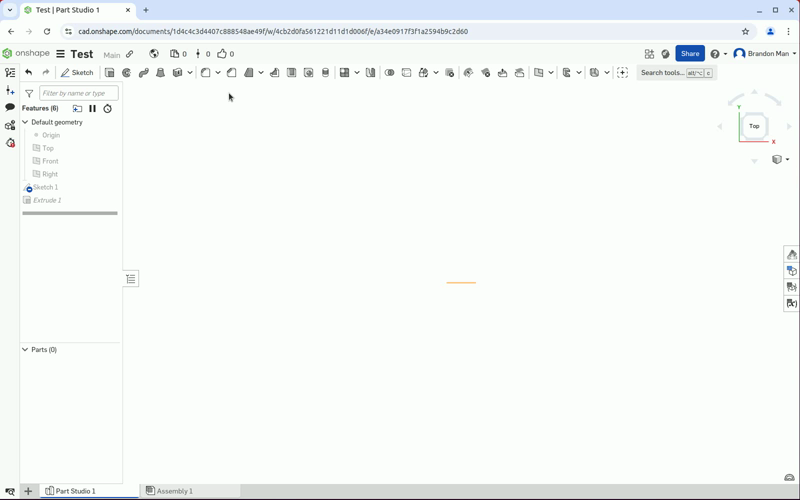
mouse_move(541, 75)
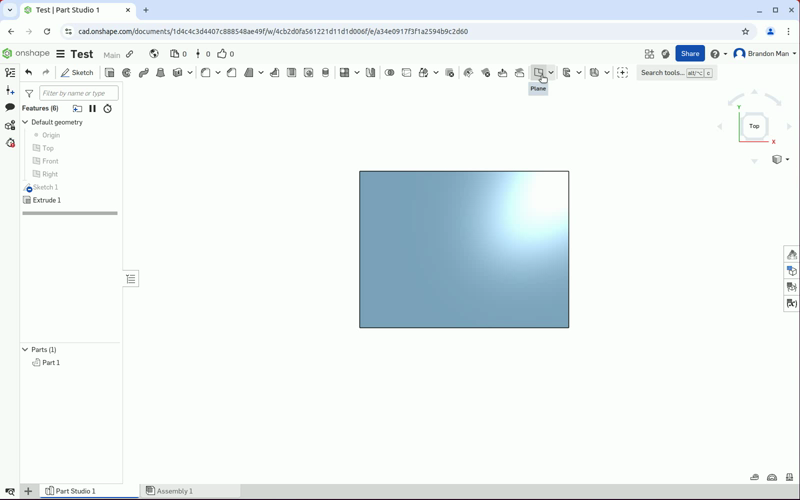
click(541, 75)
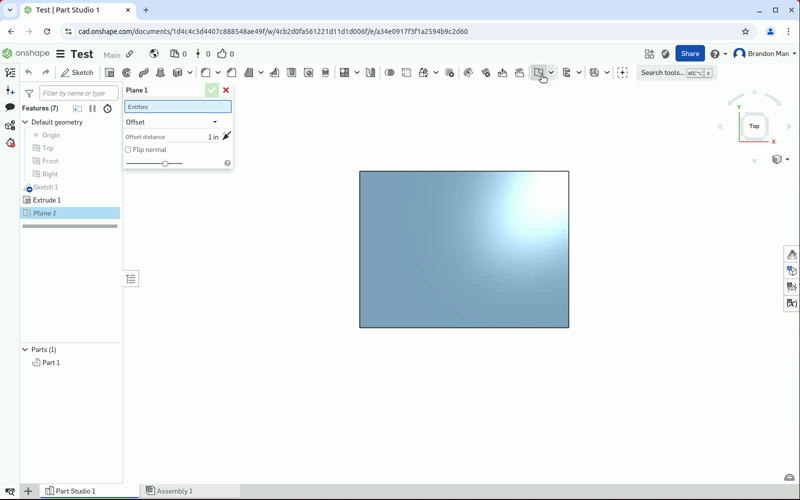
mouse_move(73, 150)
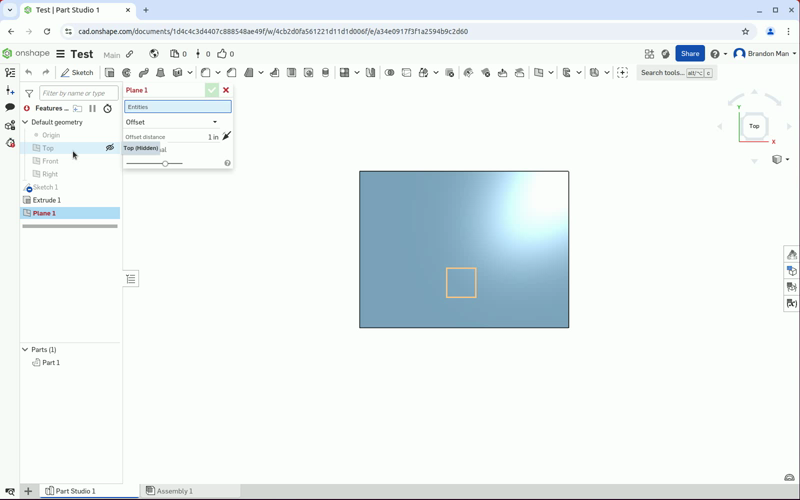
click(73, 150)
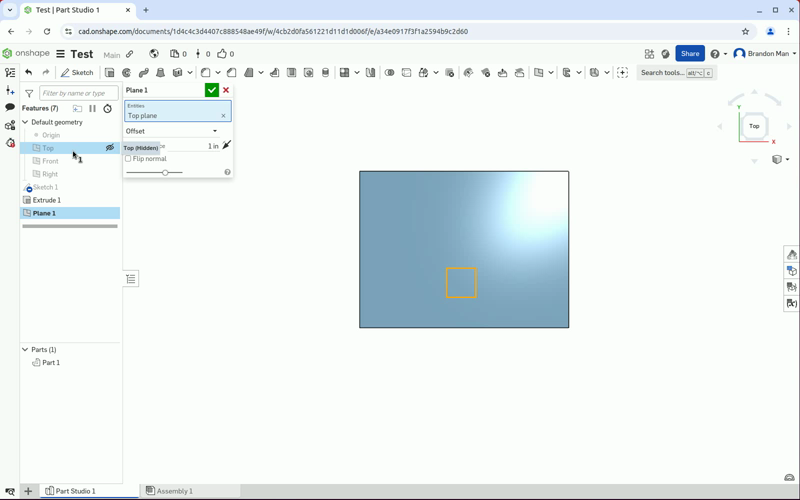
key(tab, 2)
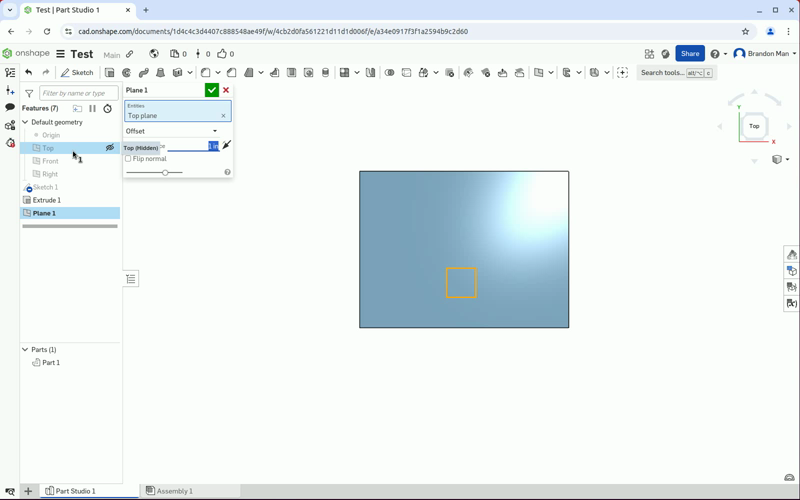
text(21.66)
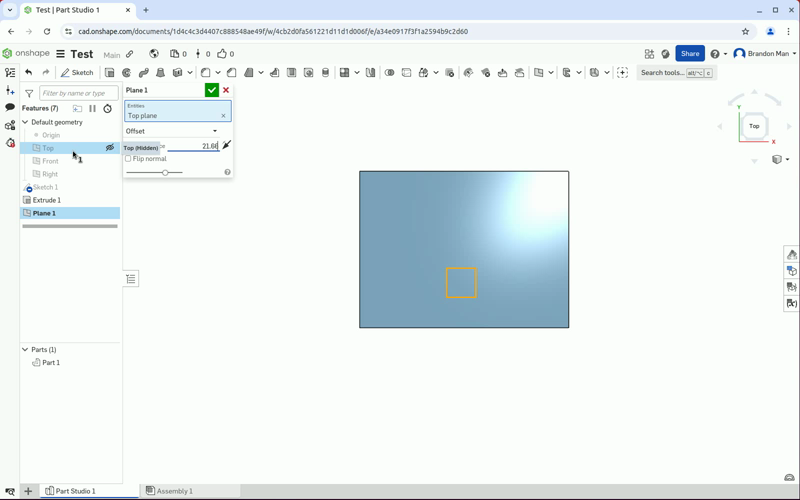
key(enter, 2)
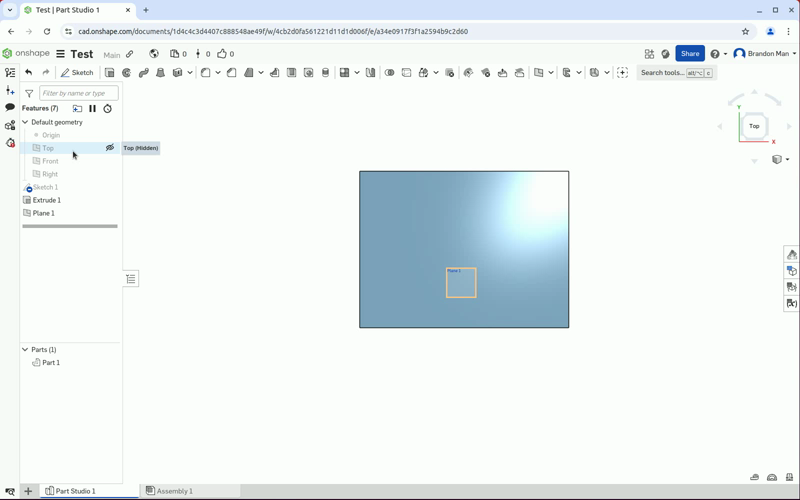
key(shift+s)
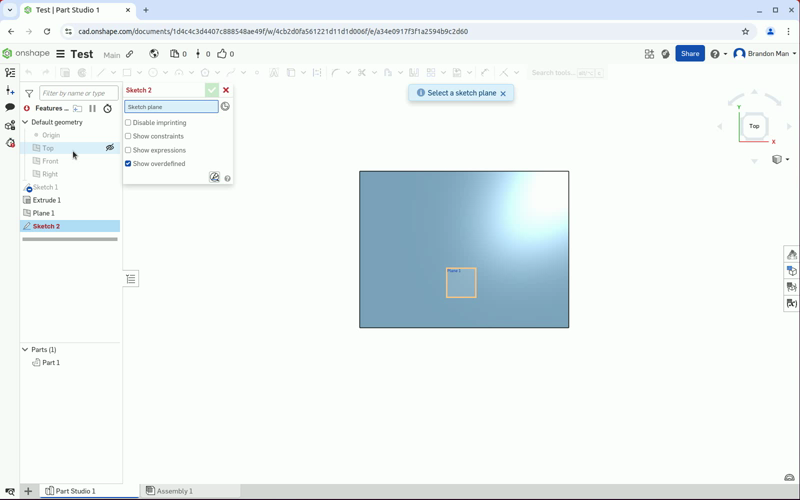
mouse_move(73, 215)
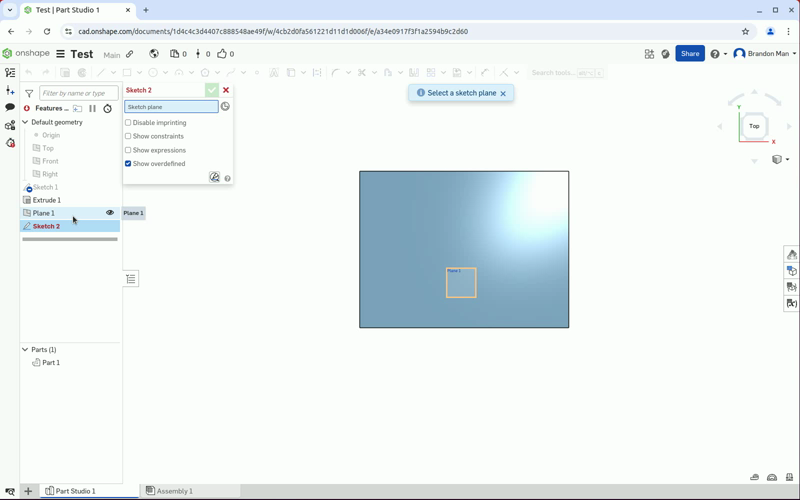
click(73, 215)
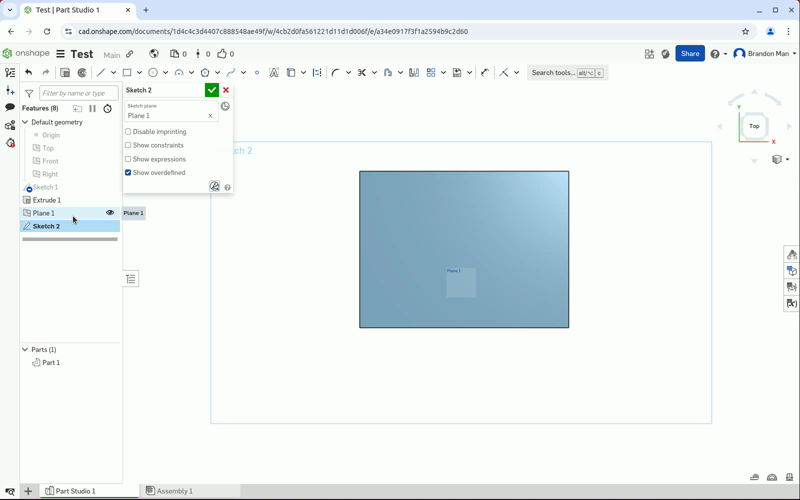
mouse_move(73, 352)
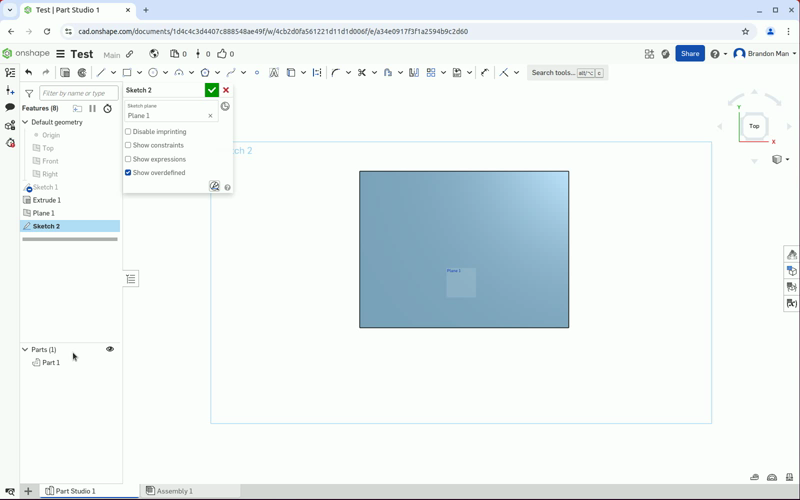
key(y)
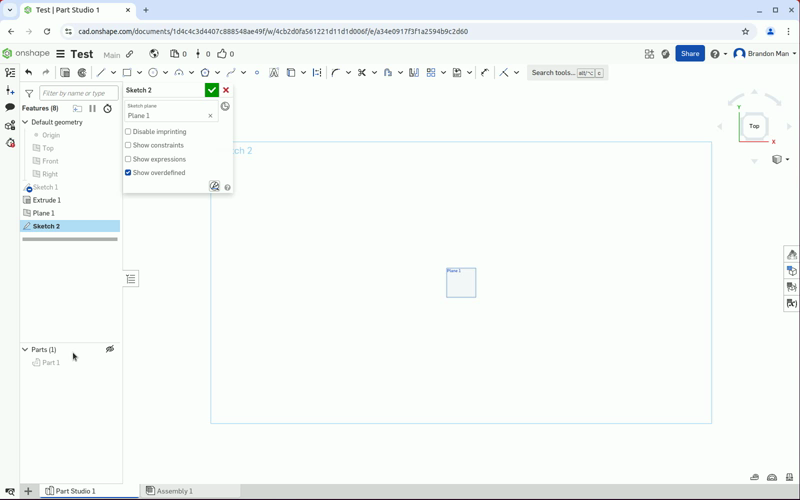
key(l)
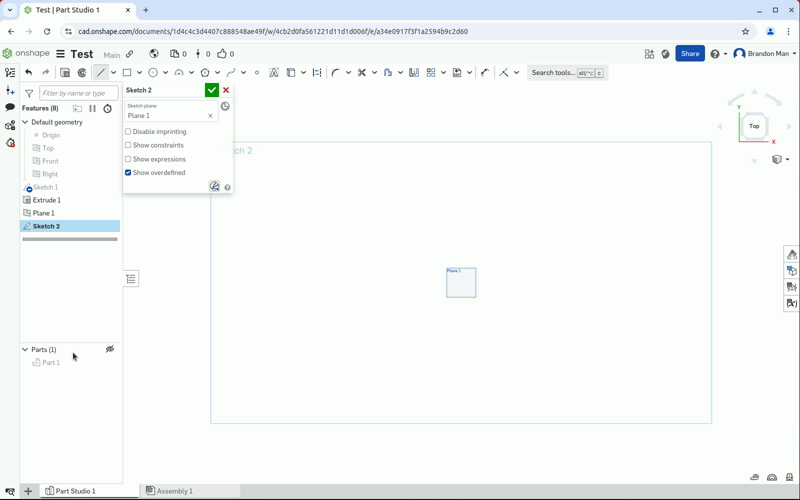
key_down(shift)
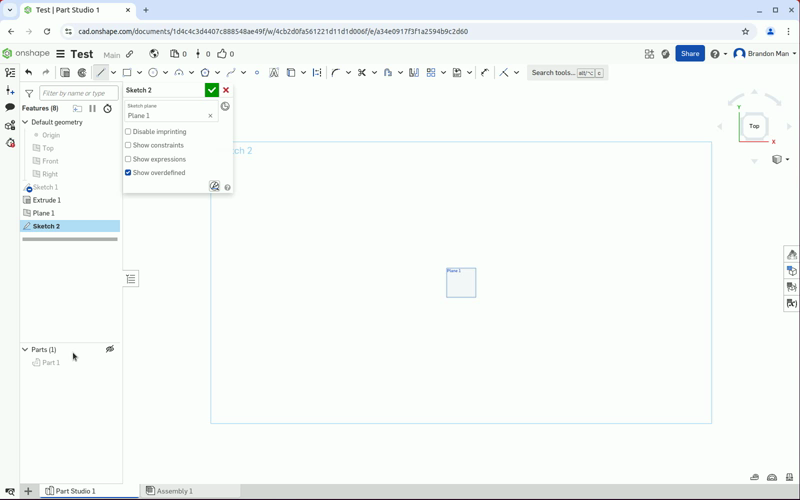
mouse_move(389, 327)
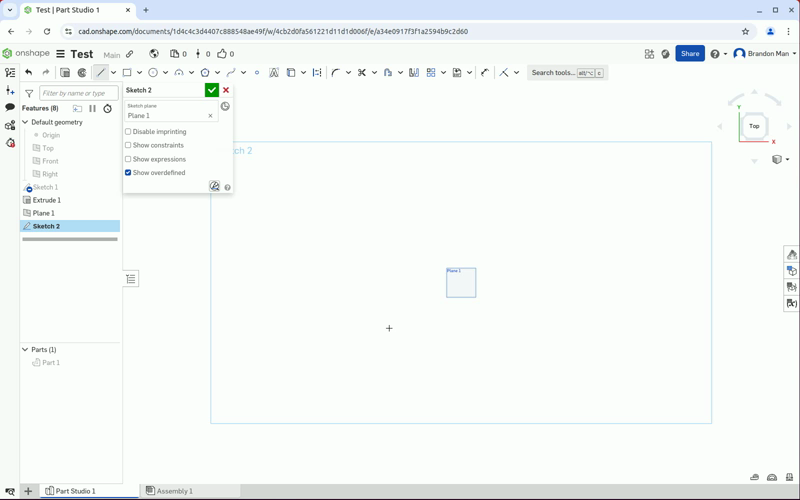
click(389, 327)
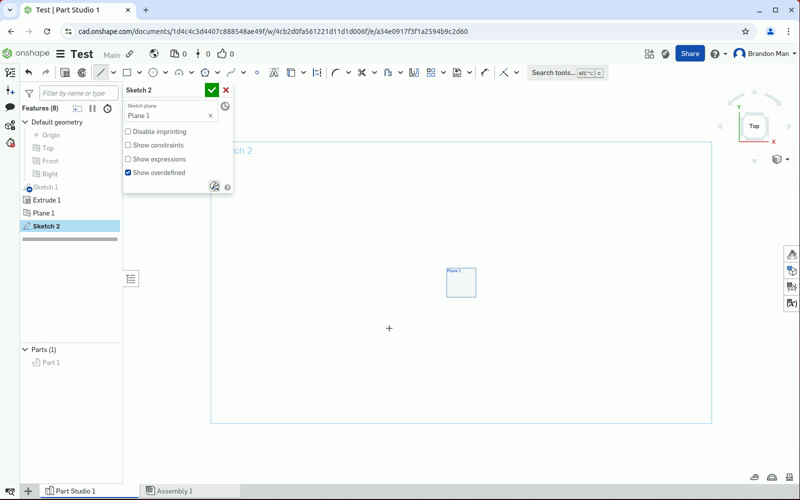
key_up(shift)
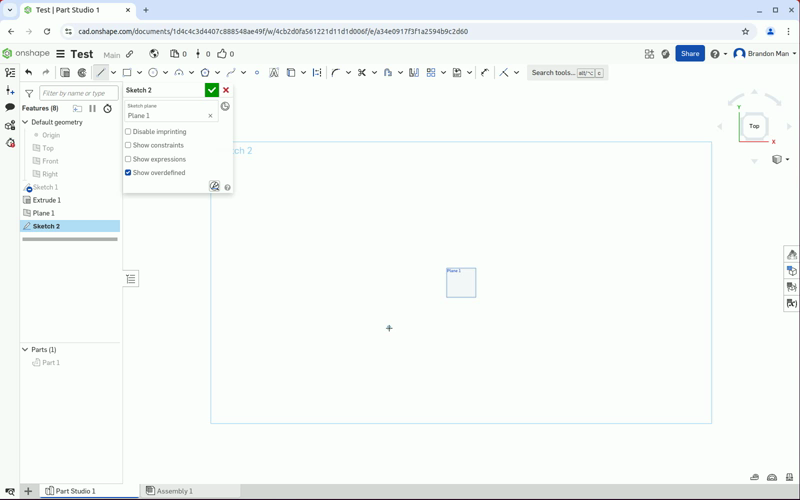
key_down(shift)
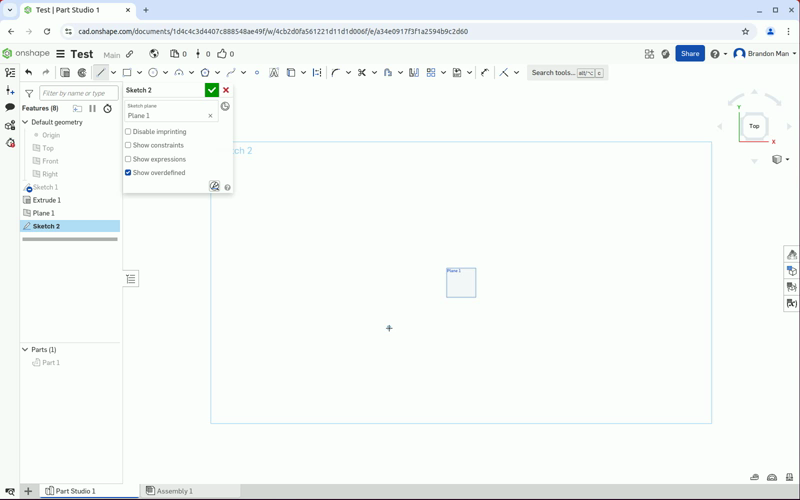
mouse_move(520, 327)
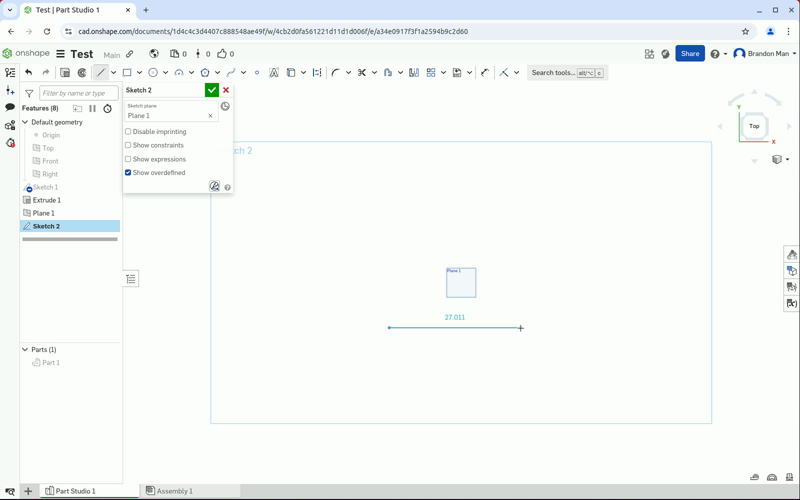
click(520, 327)
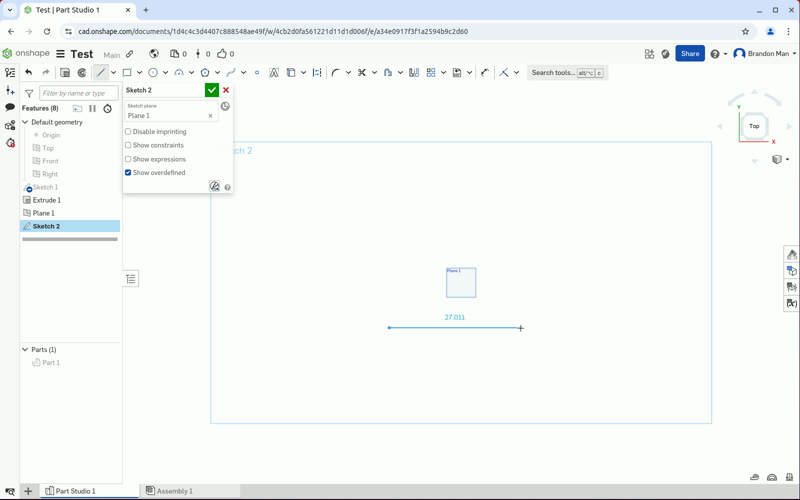
key_up(shift)
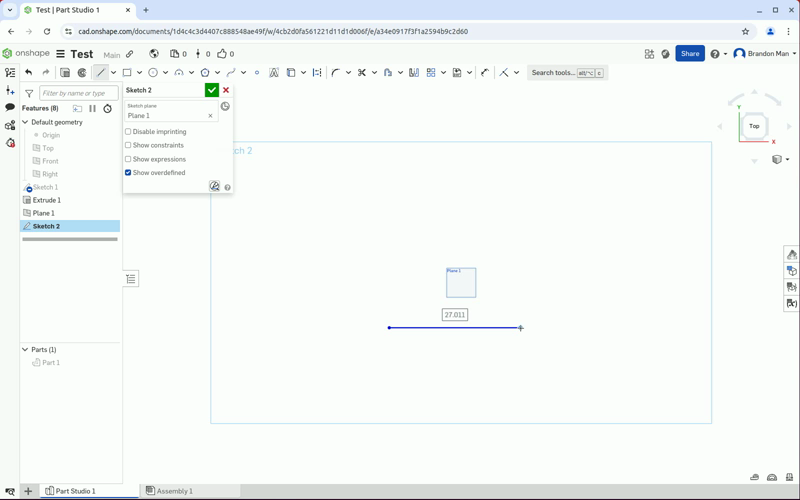
key_down(shift)
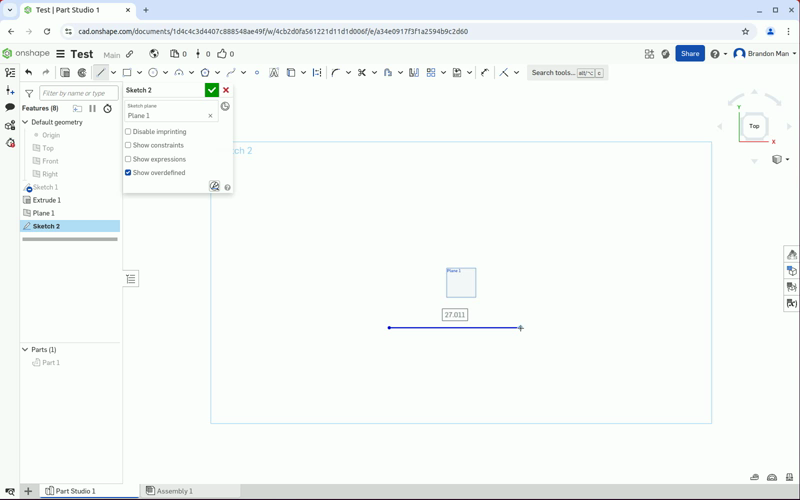
mouse_move(570, 249)
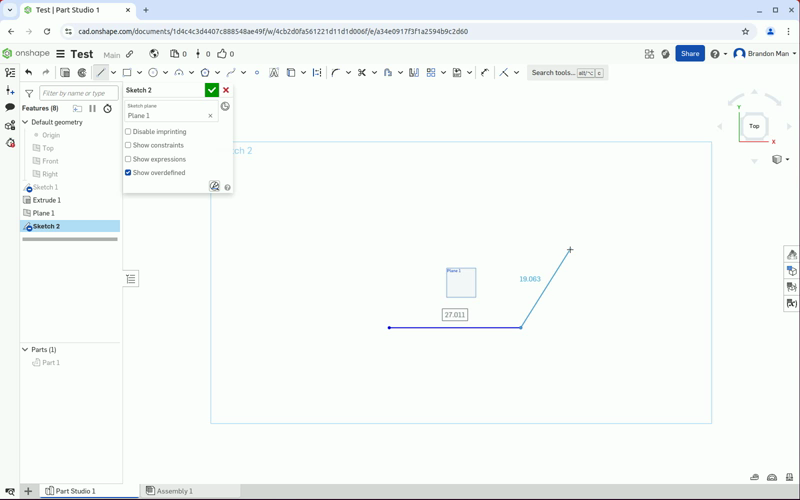
click(570, 249)
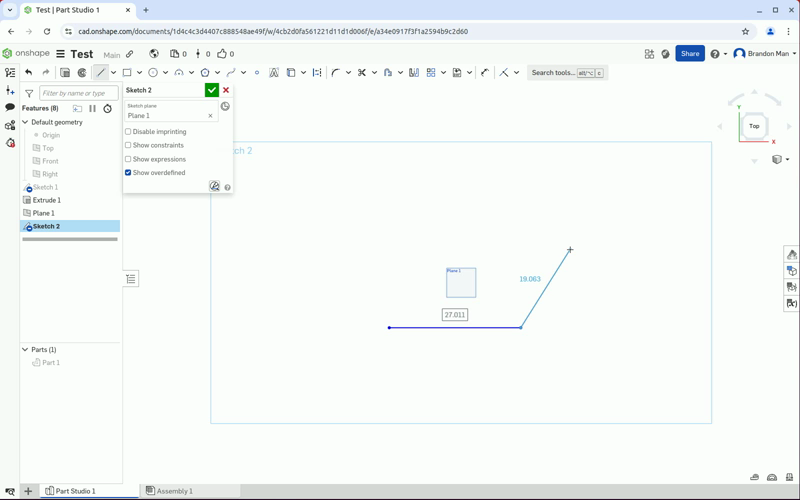
key_up(shift)
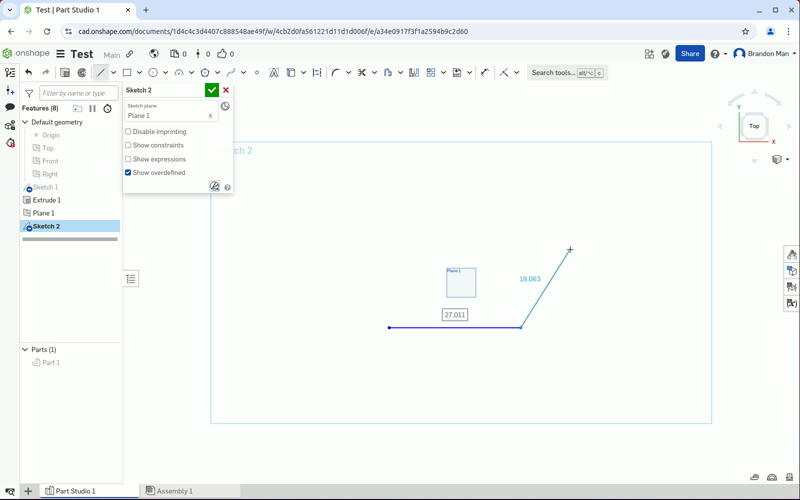
key_down(shift)
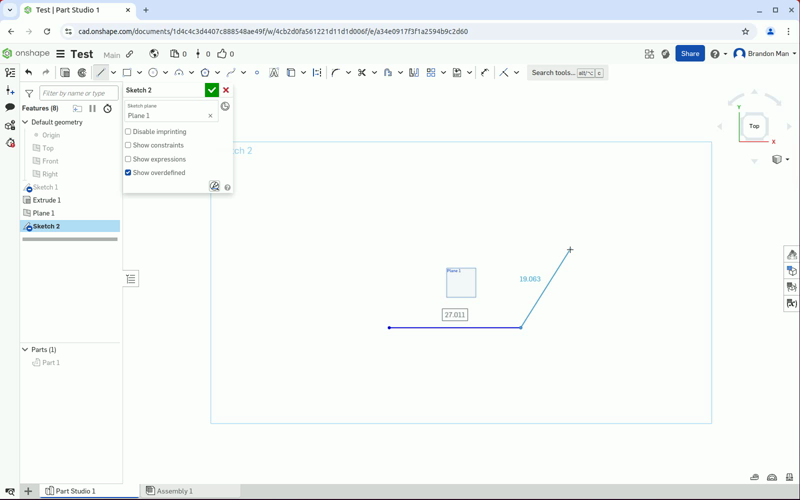
mouse_move(570, 169)
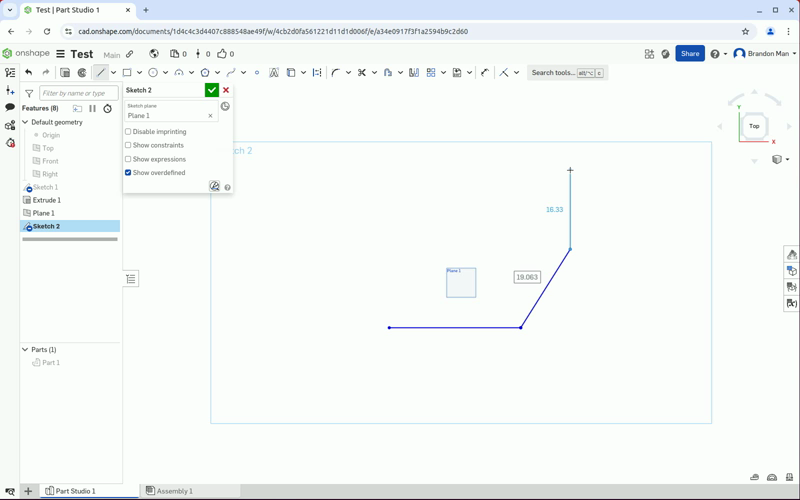
click(570, 169)
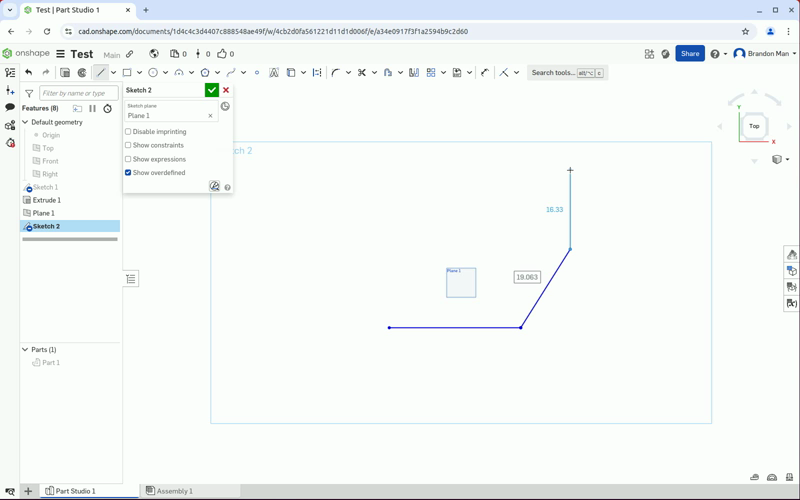
key_up(shift)
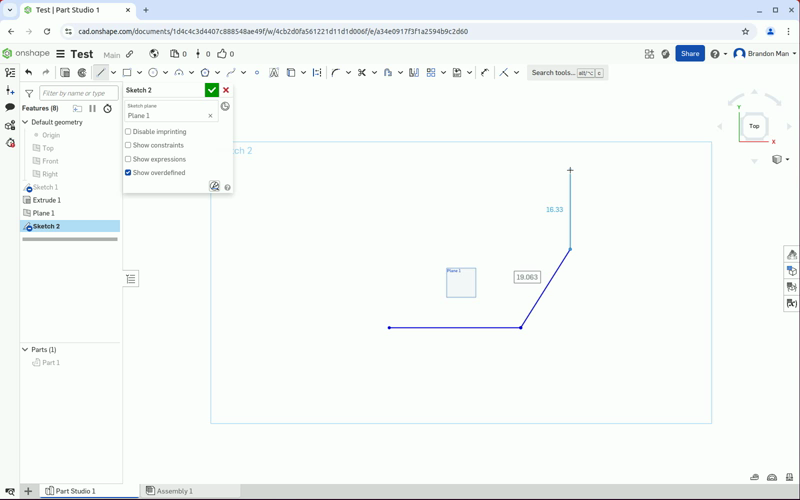
key_down(shift)
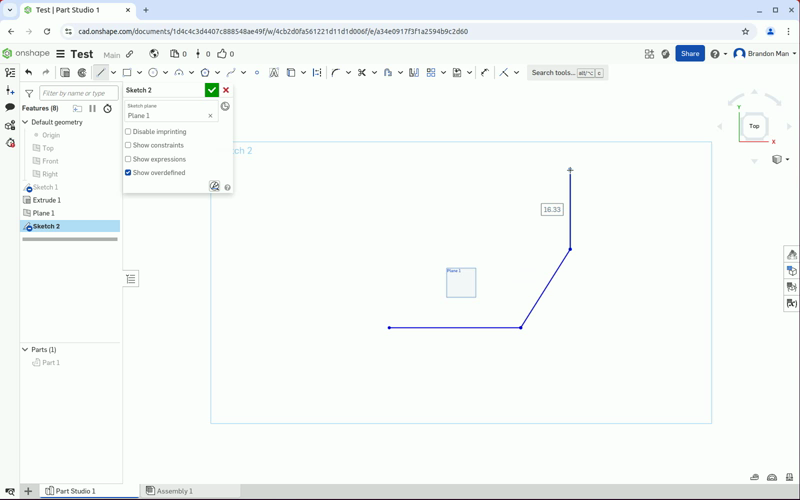
mouse_move(492, 169)
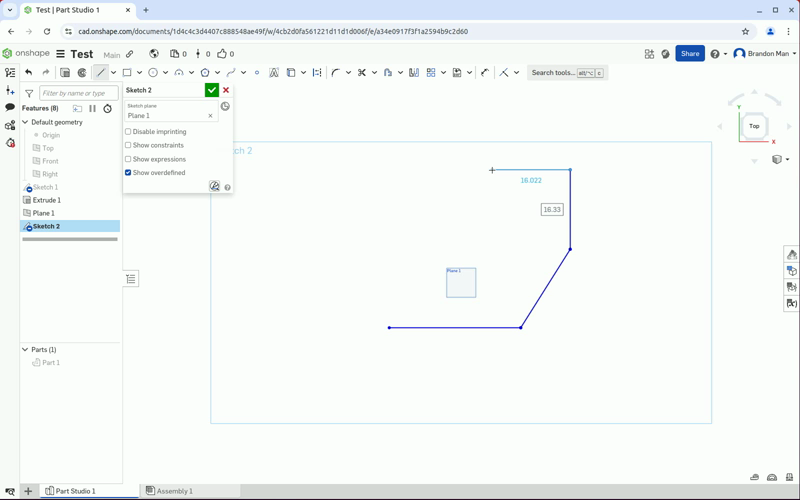
click(492, 169)
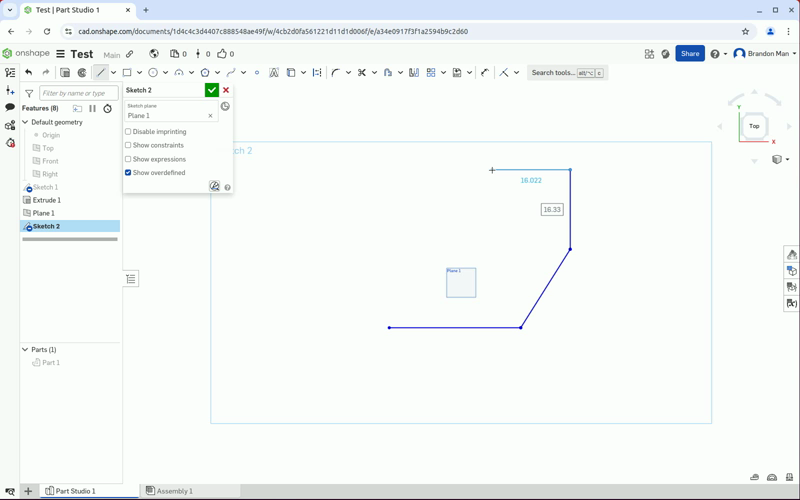
key_up(shift)
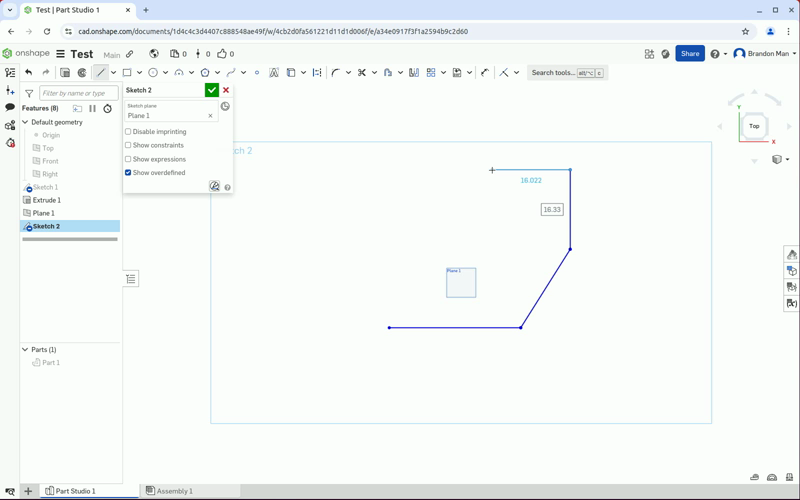
key_down(shift)
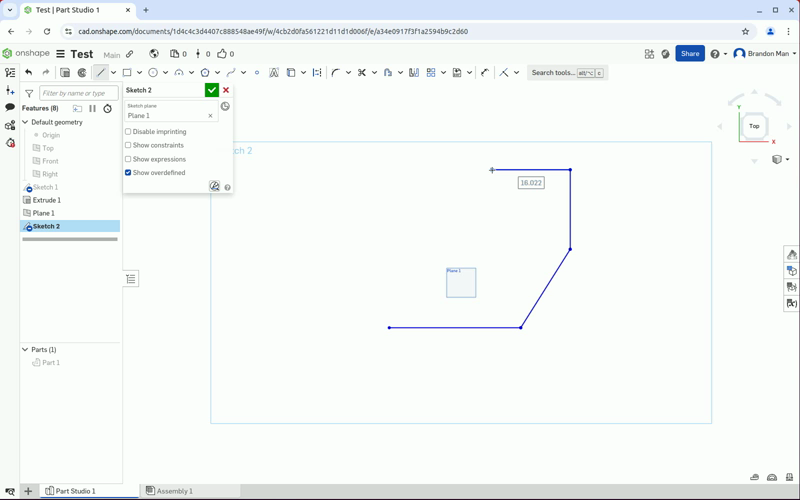
mouse_move(389, 327)
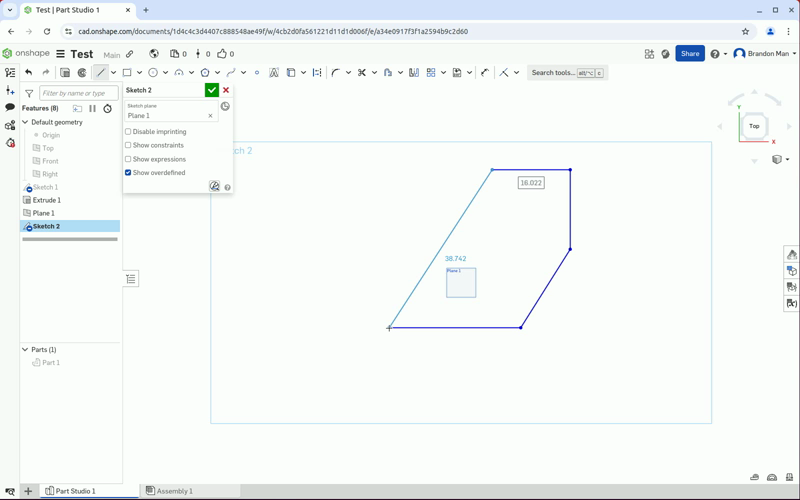
key_up(shift)
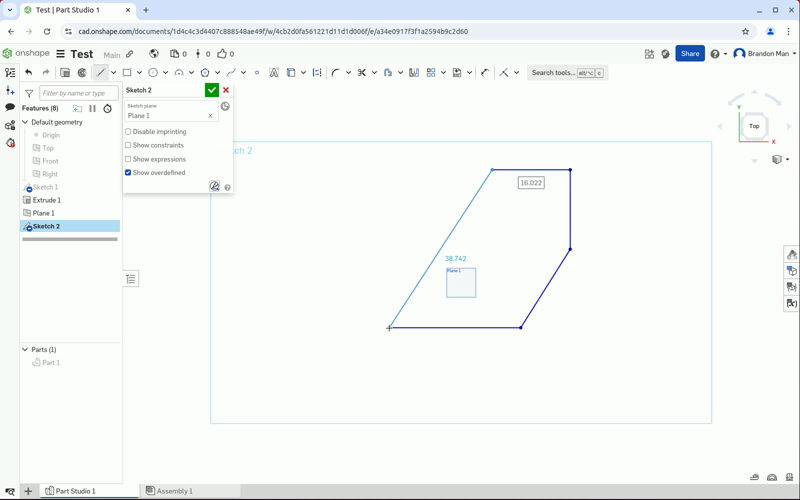
click(389, 327)
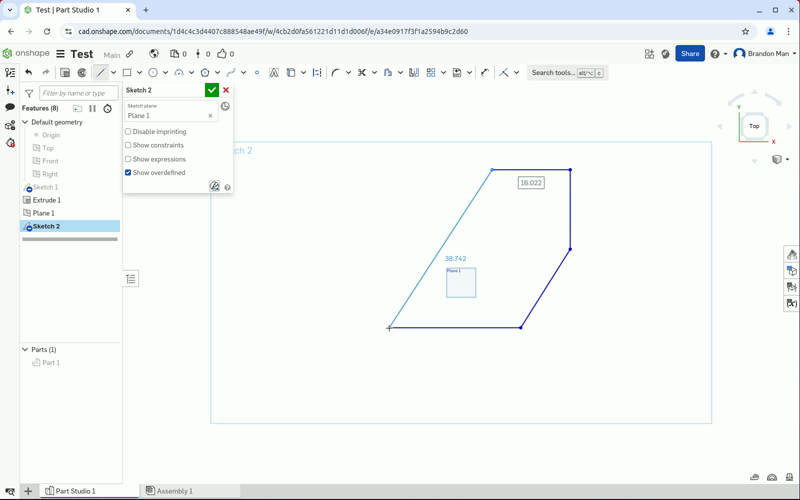
key(esc)
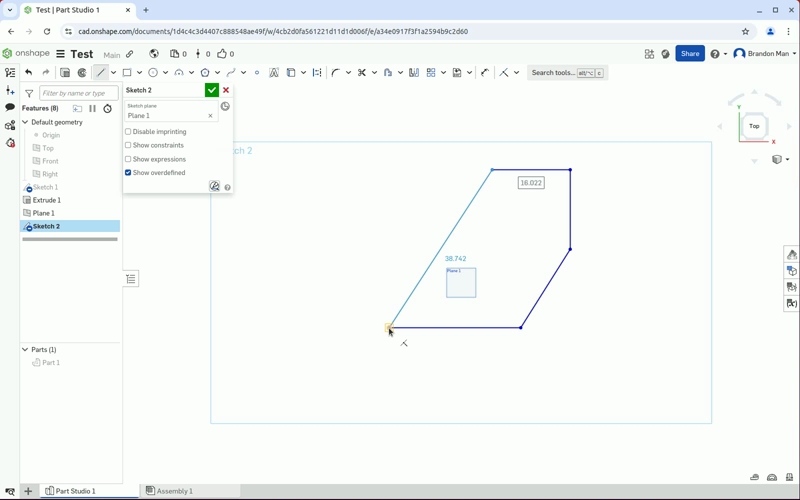
mouse_move(457, 247)
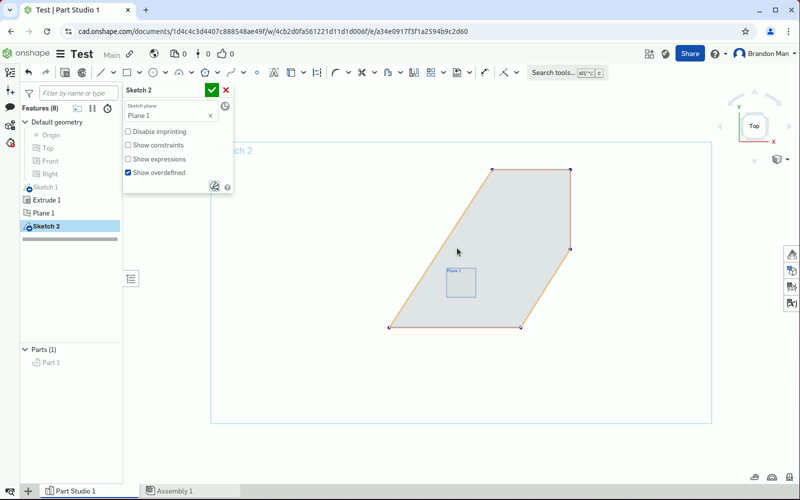
click(457, 247)
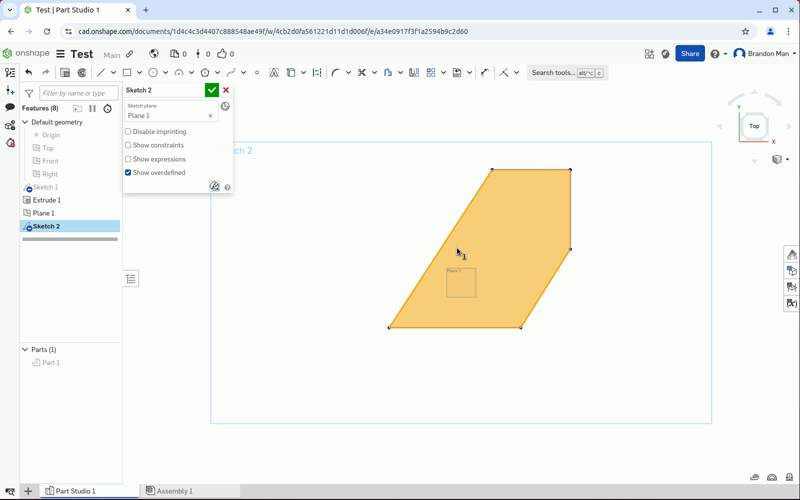
mouse_move(73, 352)
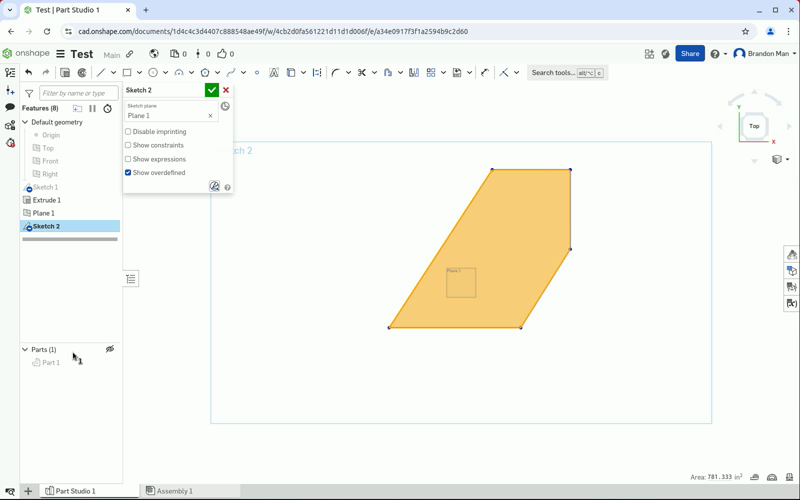
key(shift+y)
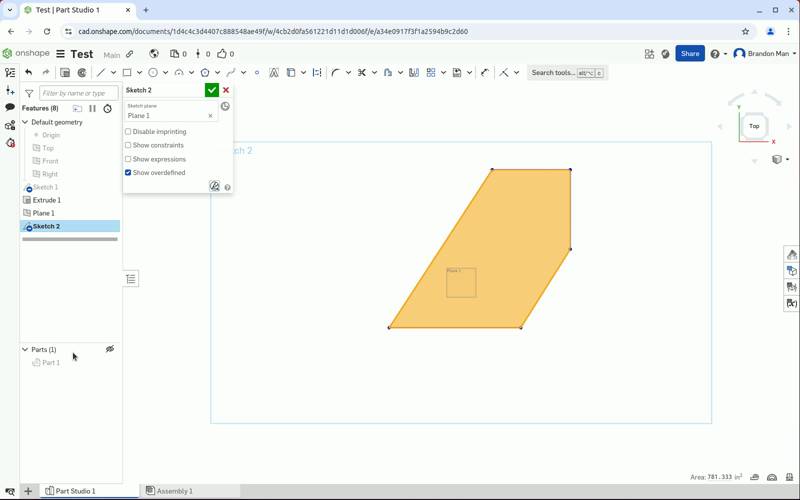
key(shift+e)
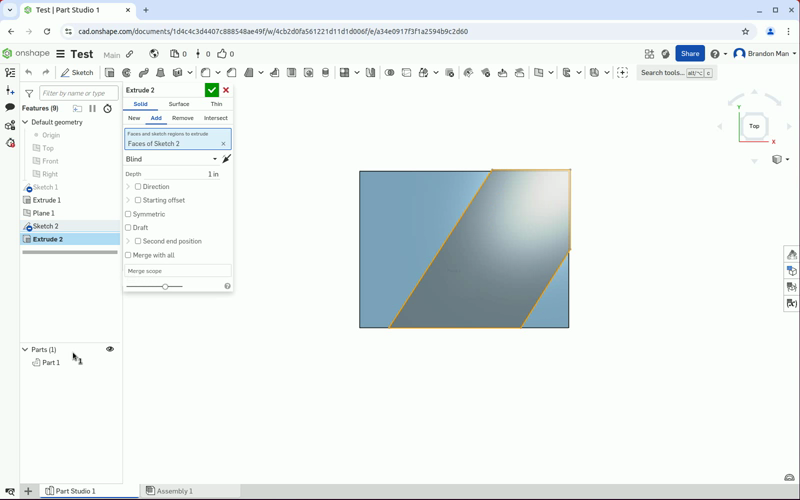
mouse_move(143, 106)
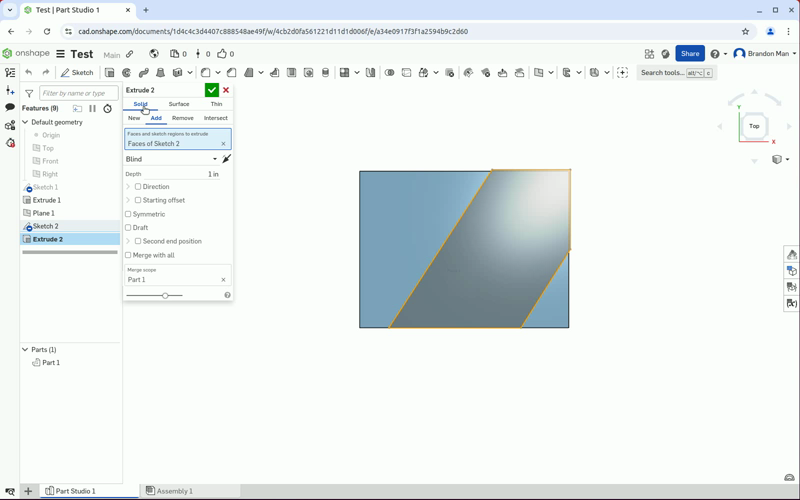
click(143, 106)
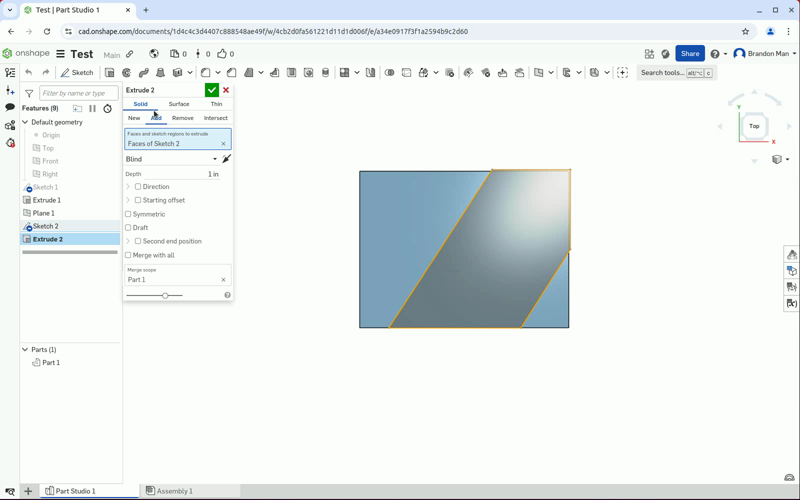
mouse_move(186, 120)
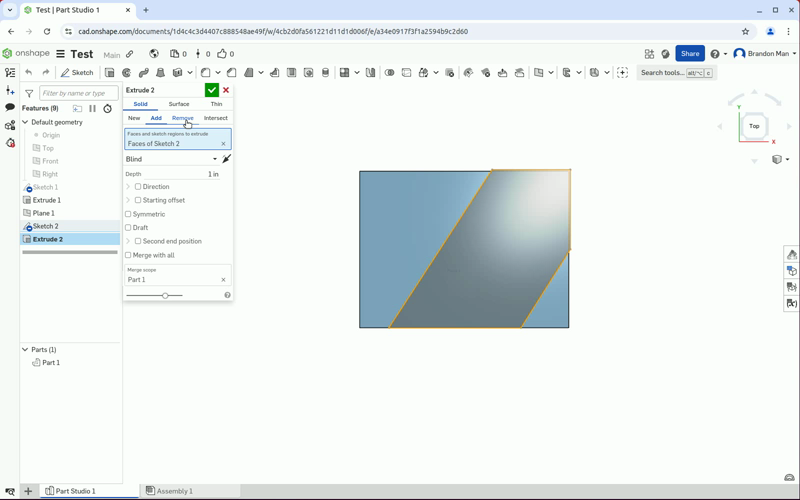
click(186, 120)
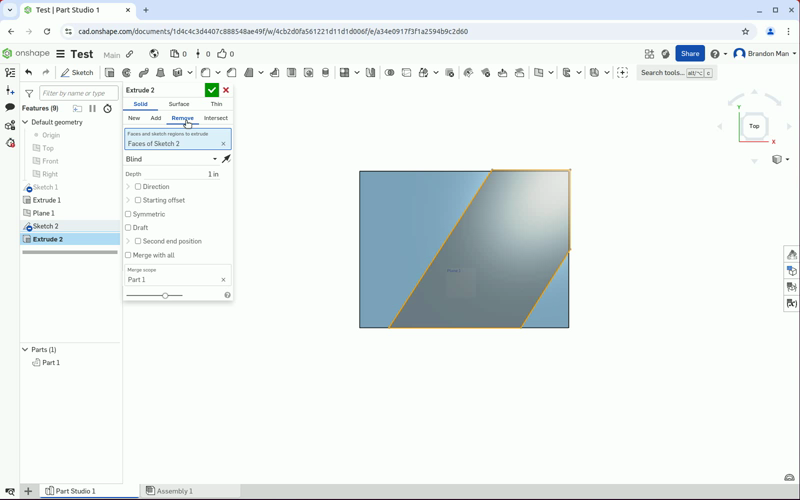
key(tab, 4)
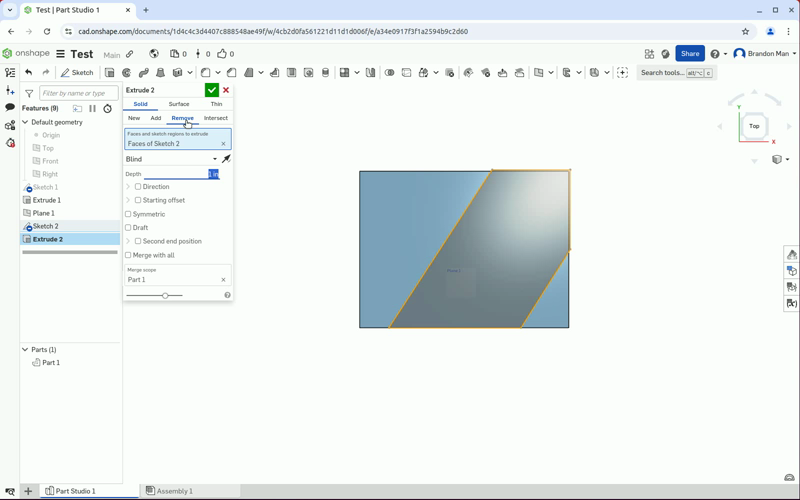
text(10.832)
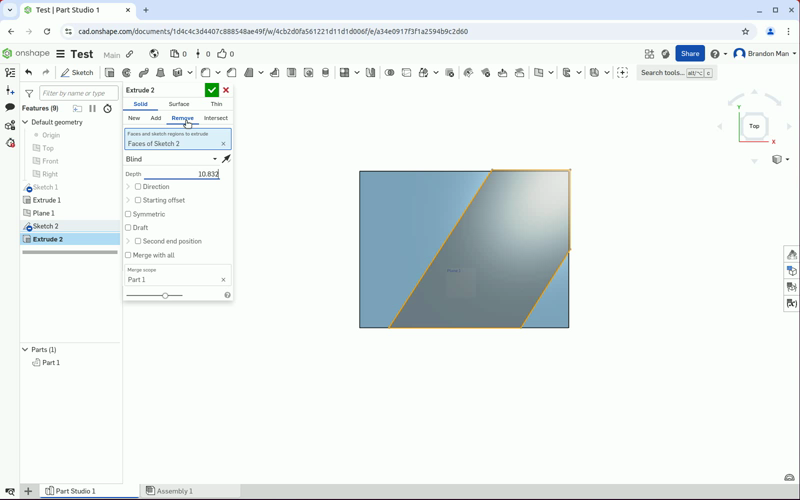
key(tab, 6)
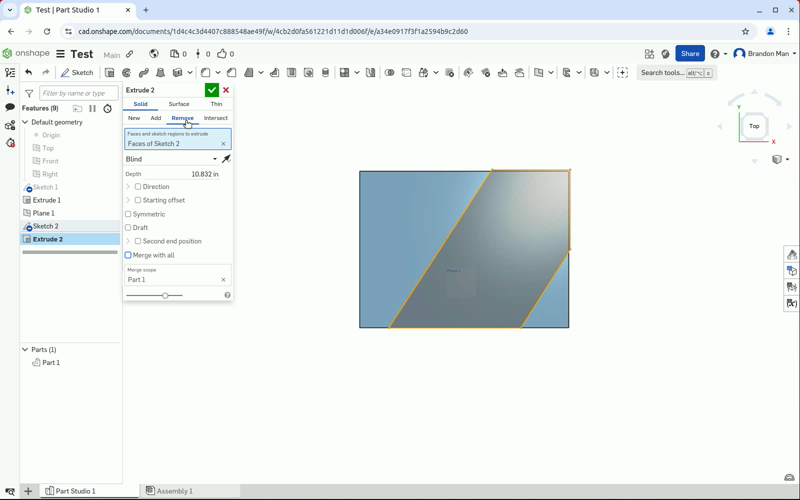
key(space)
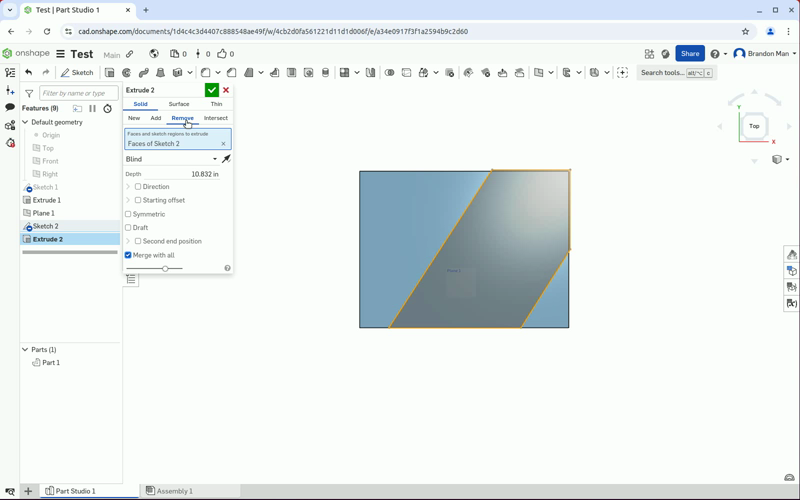
key(enter)
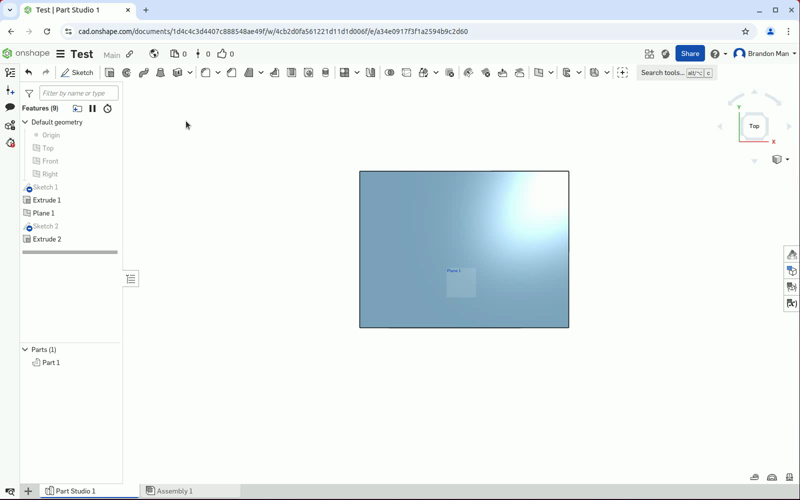
key(shift+h)
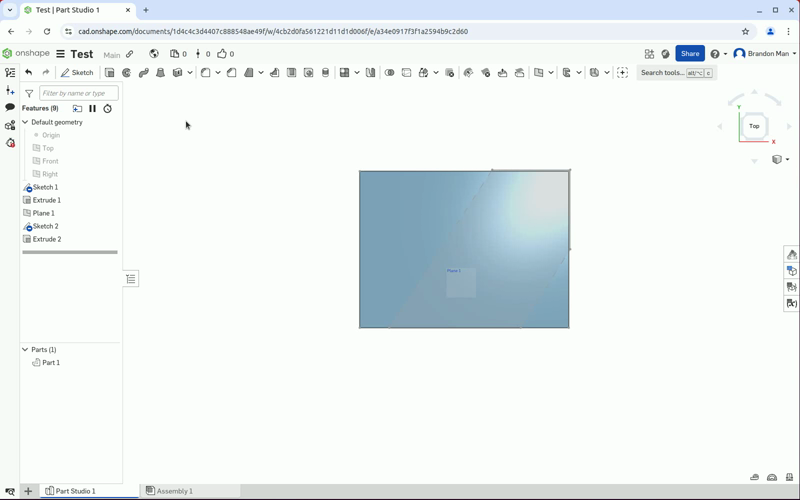
key(shift+h)
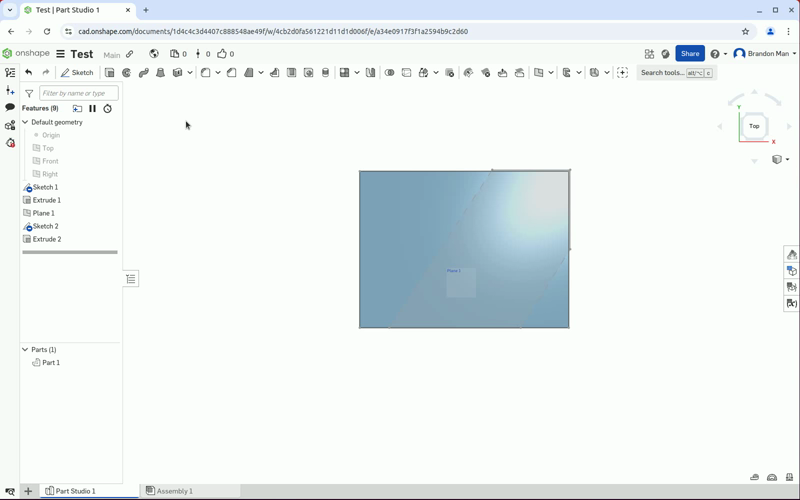
key(shift+7)
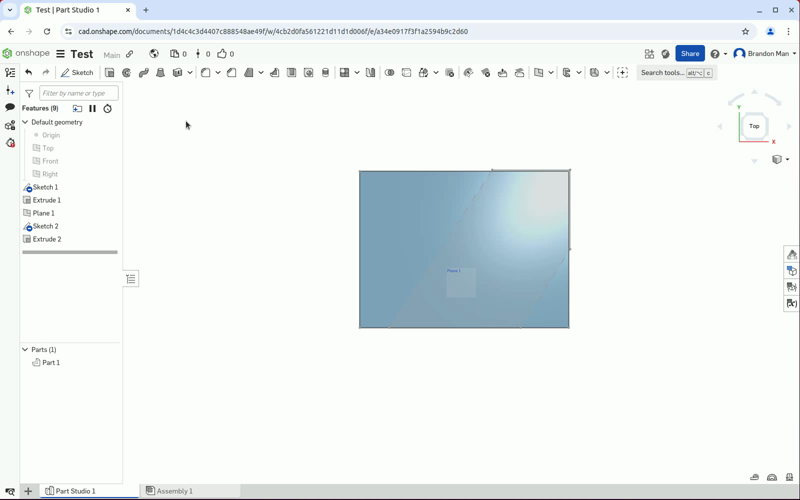
key(up, 3)
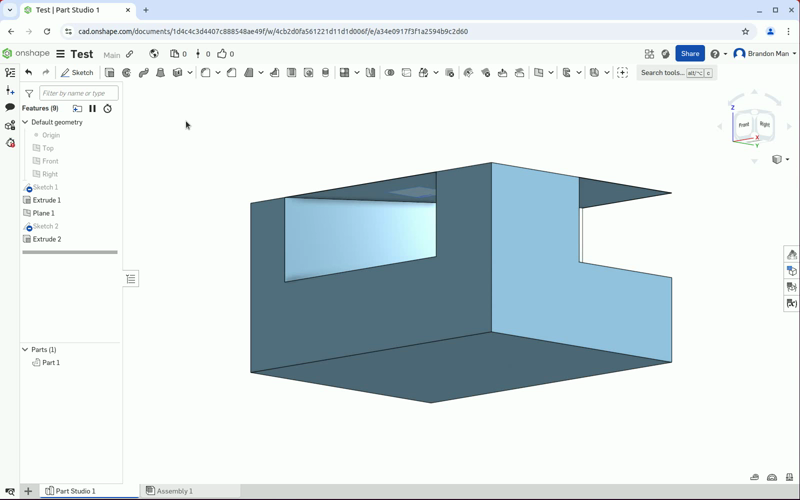
key(left, 3)
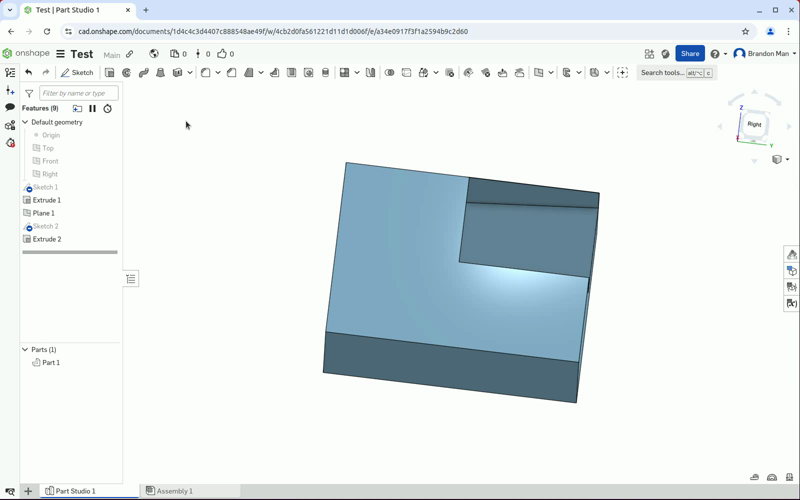
key(right, 3)
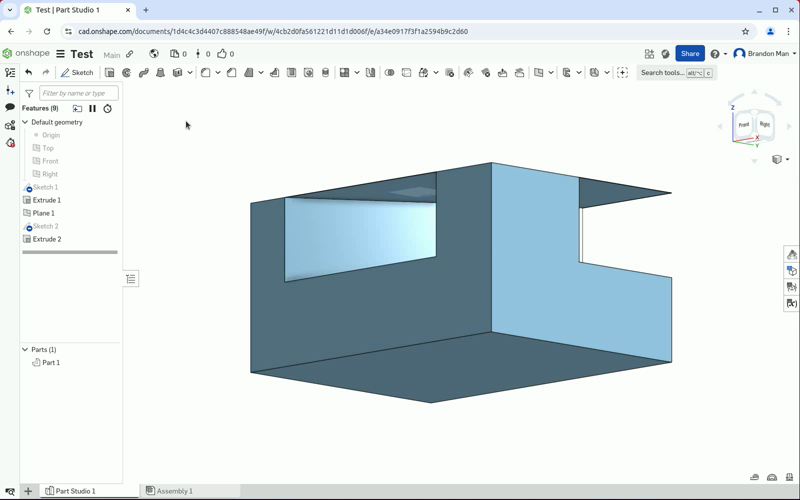
key(down, 3)
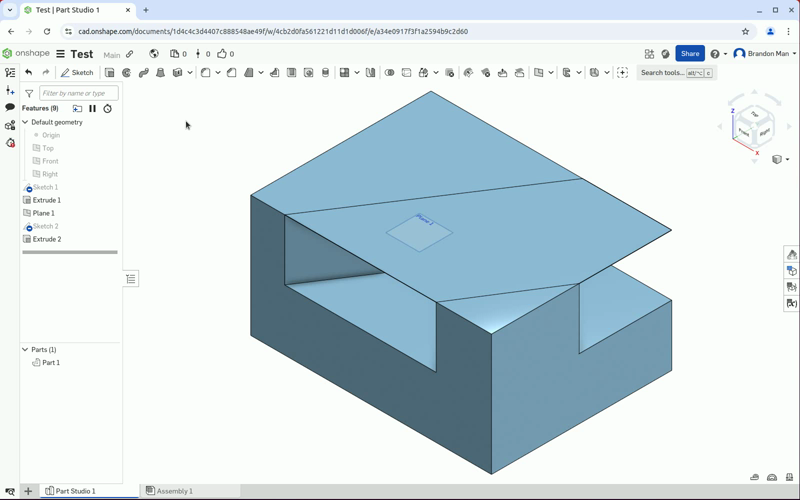
mouse_move(73, 189)
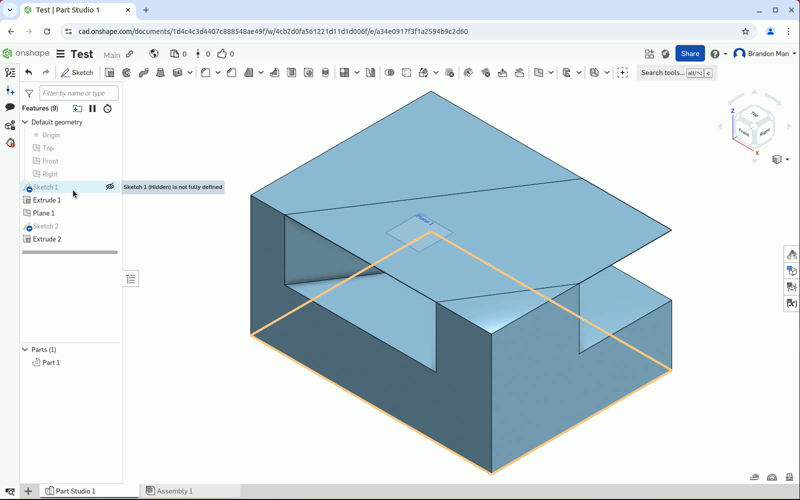
click(73, 189)